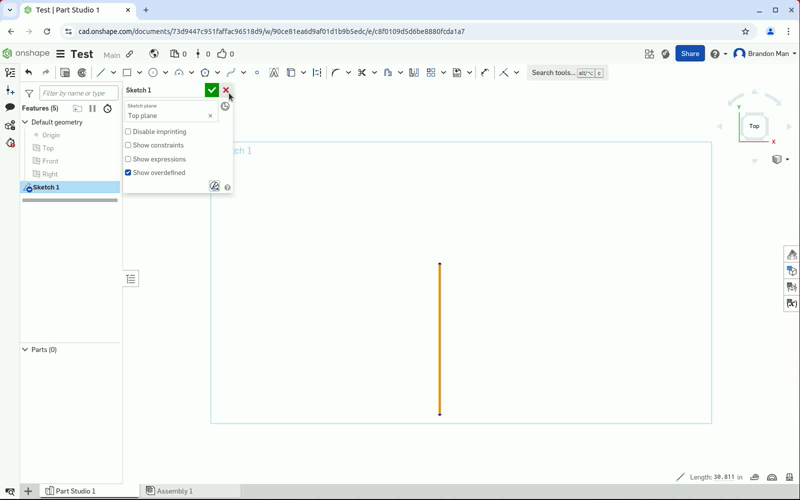
key(shift+h)
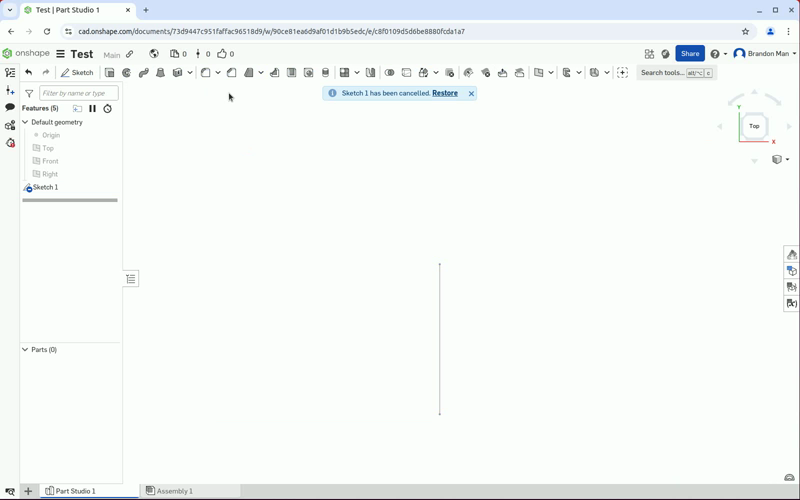
key(shift+s)
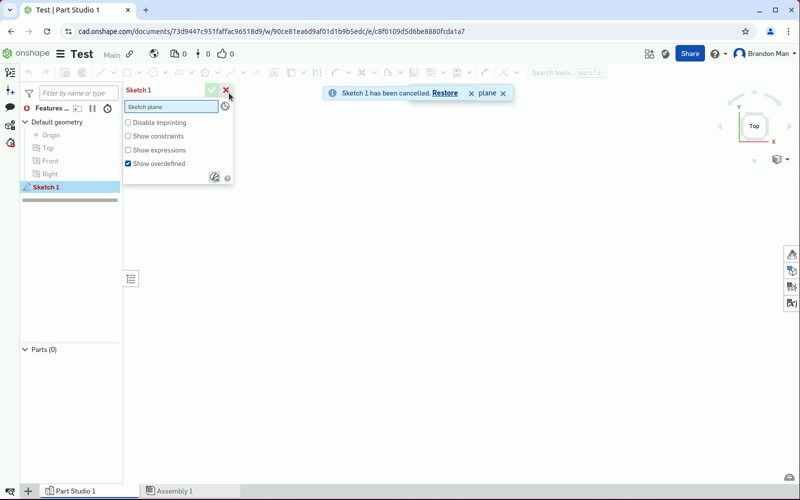
mouse_move(73, 150)
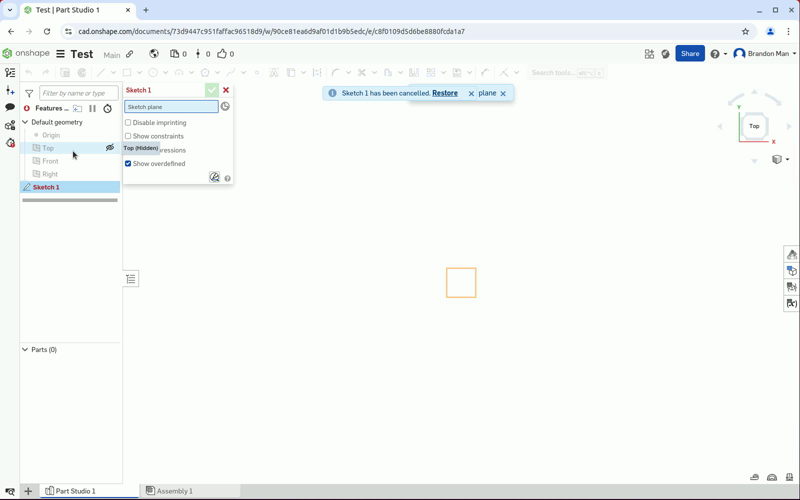
click(73, 150)
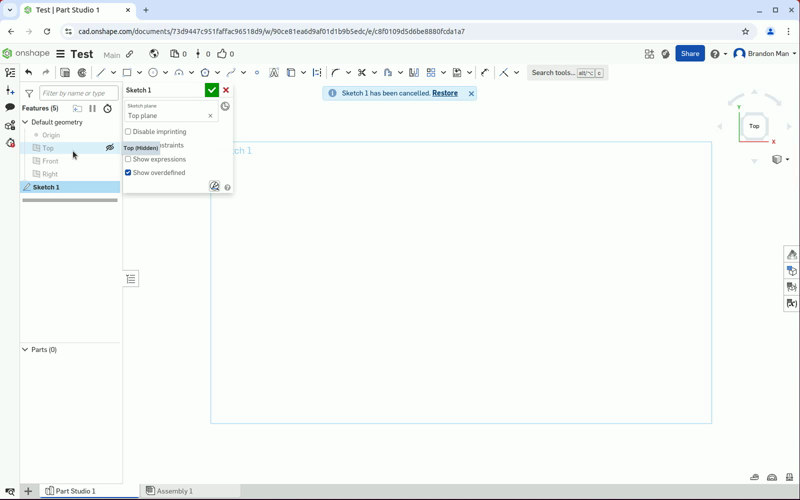
mouse_move(73, 352)
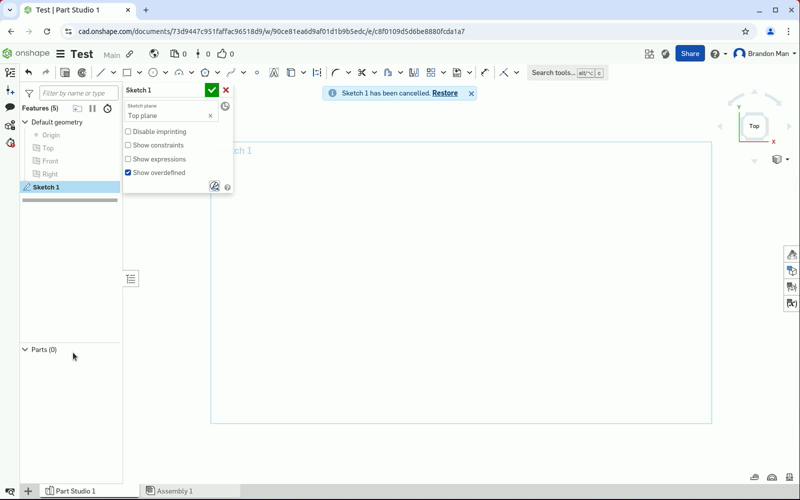
key(y)
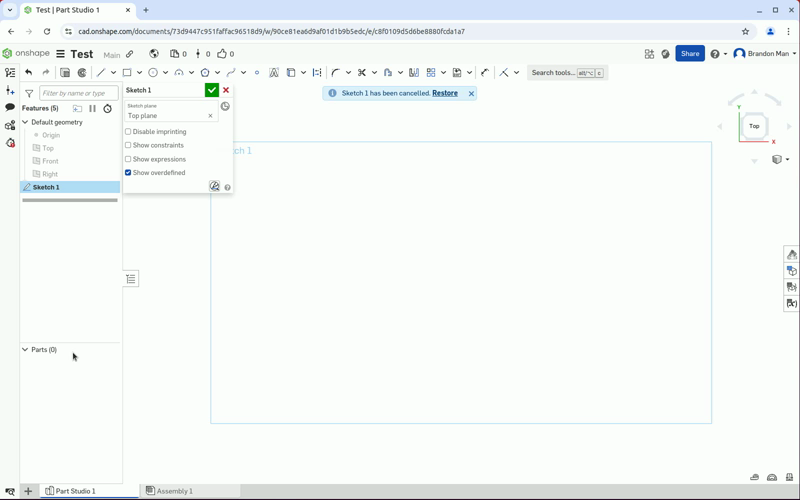
key(l)
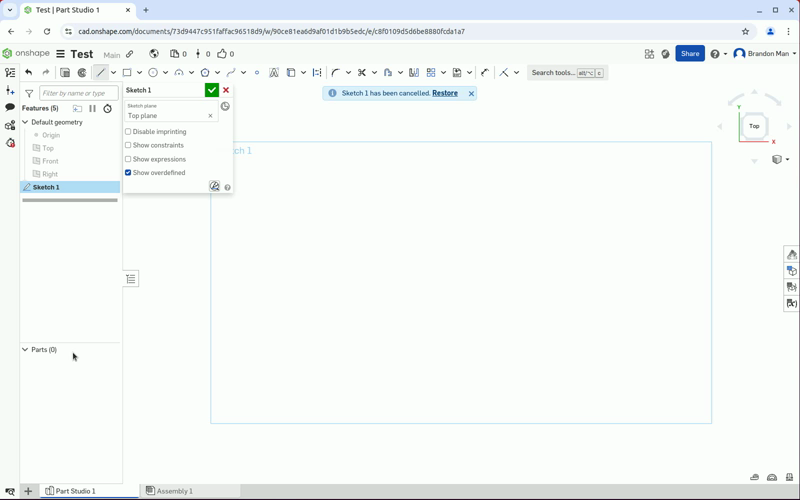
key_down(shift)
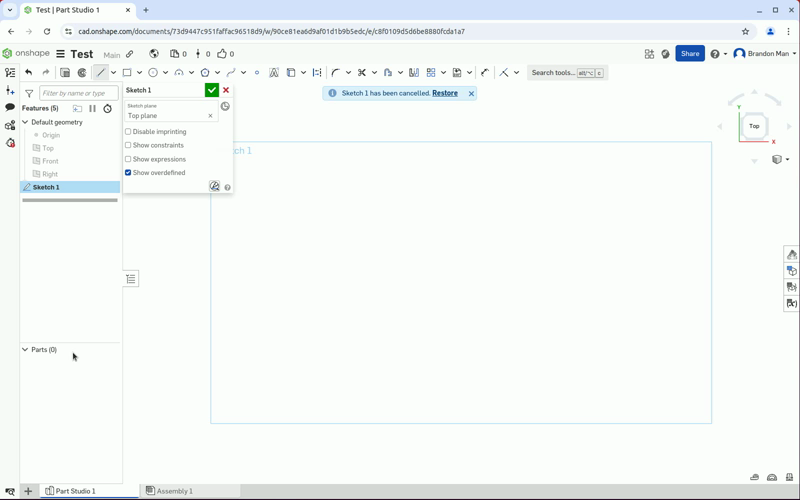
mouse_move(359, 294)
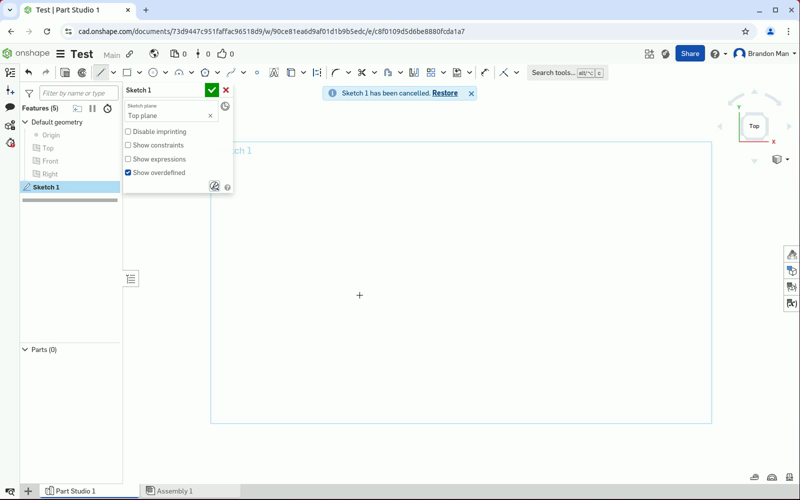
click(359, 294)
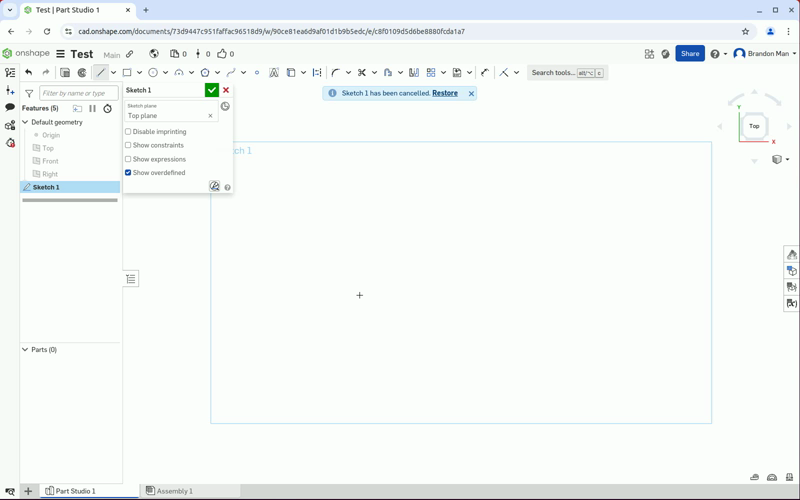
key_up(shift)
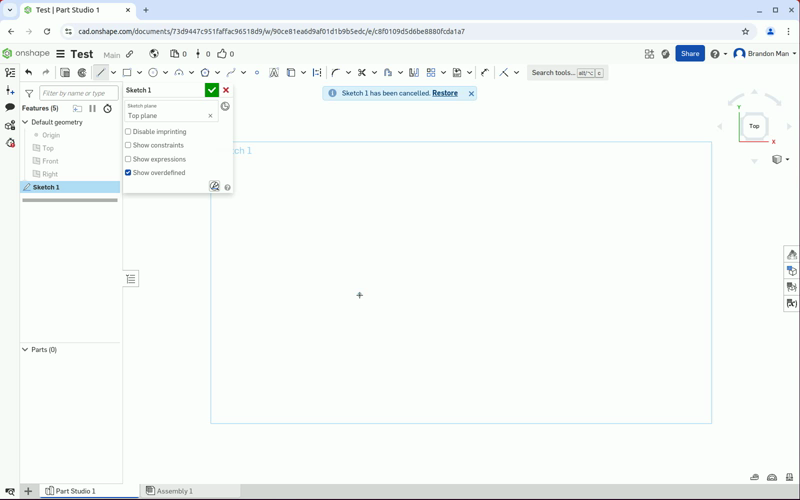
key_down(shift)
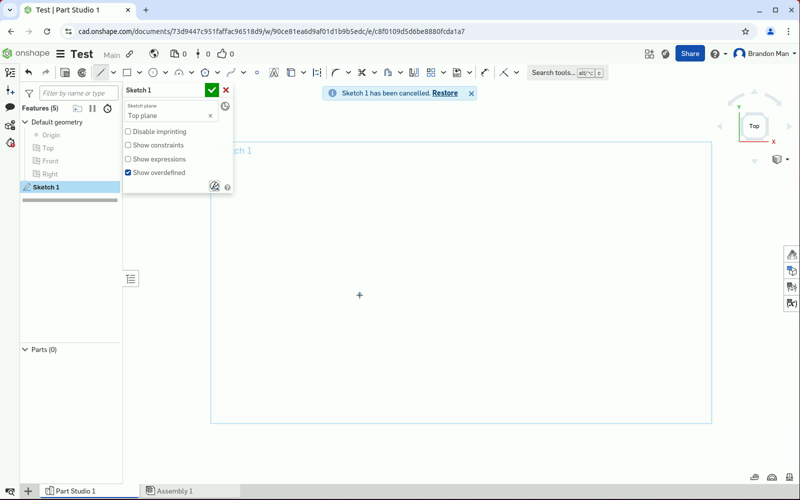
mouse_move(491, 294)
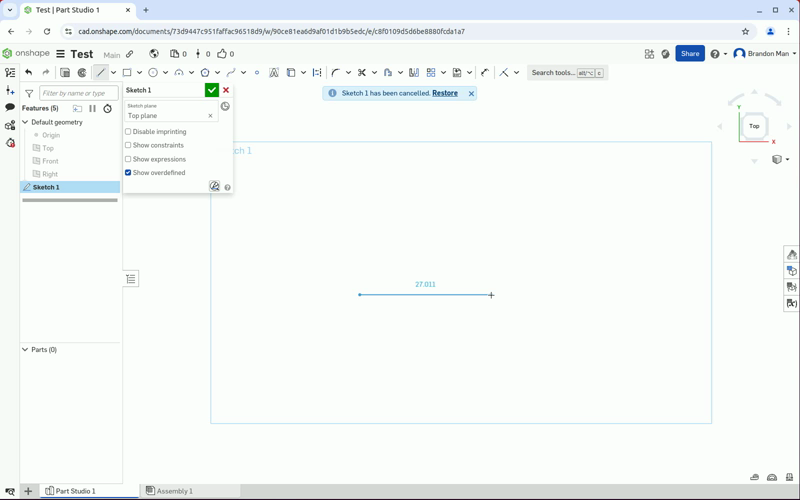
click(491, 294)
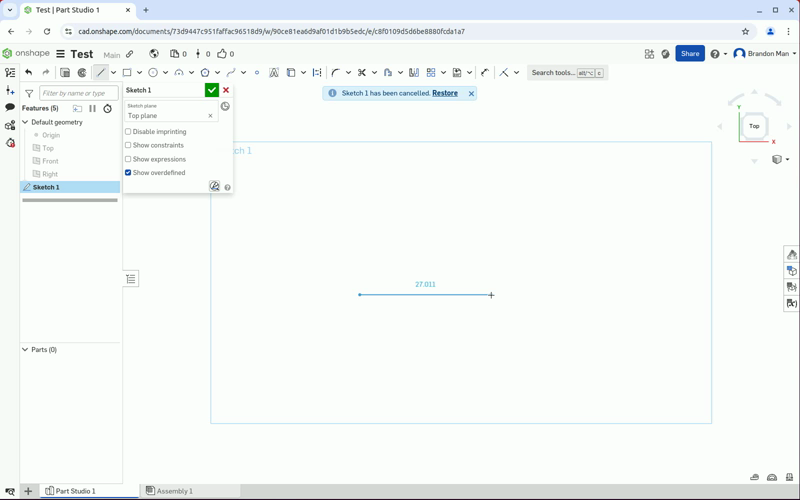
key_up(shift)
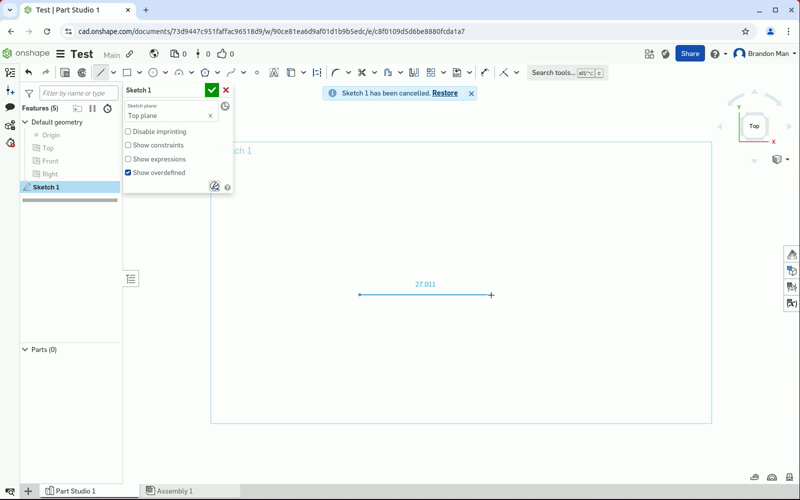
key(esc)
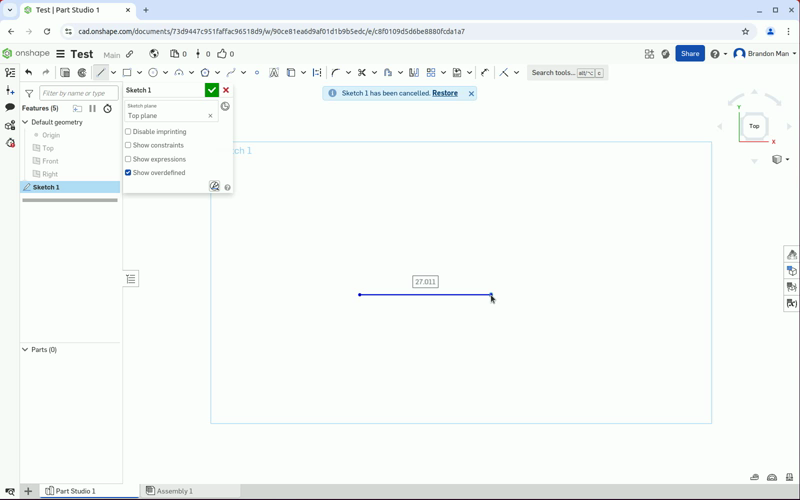
key(a)
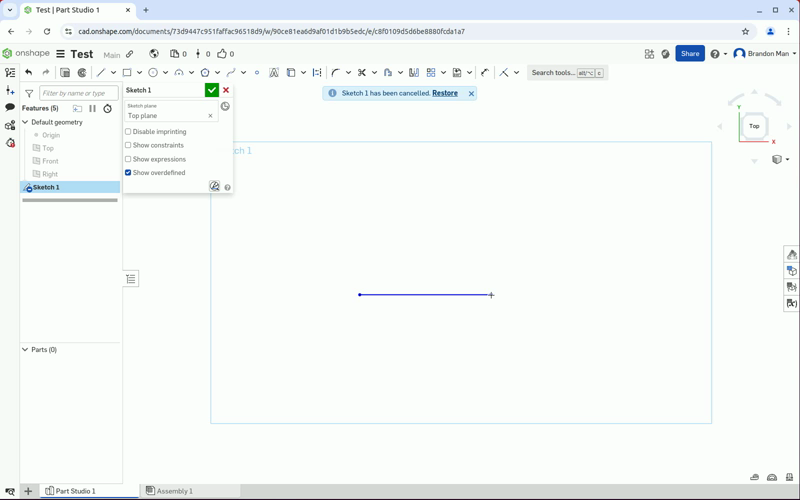
mouse_move(491, 294)
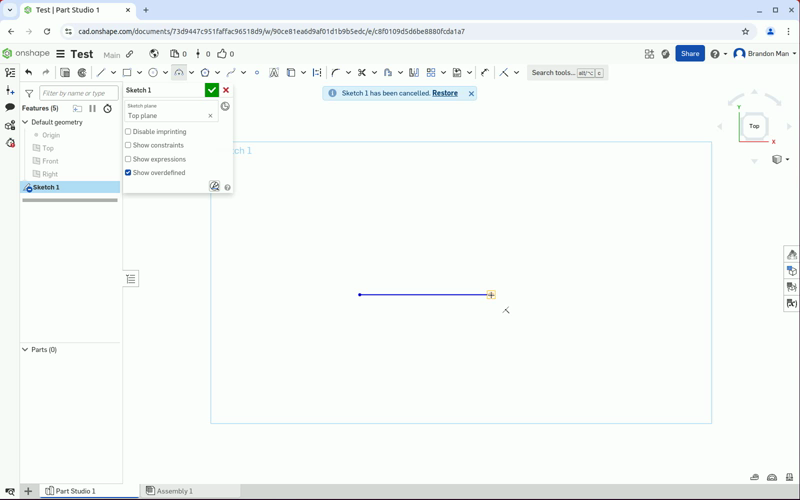
click(491, 294)
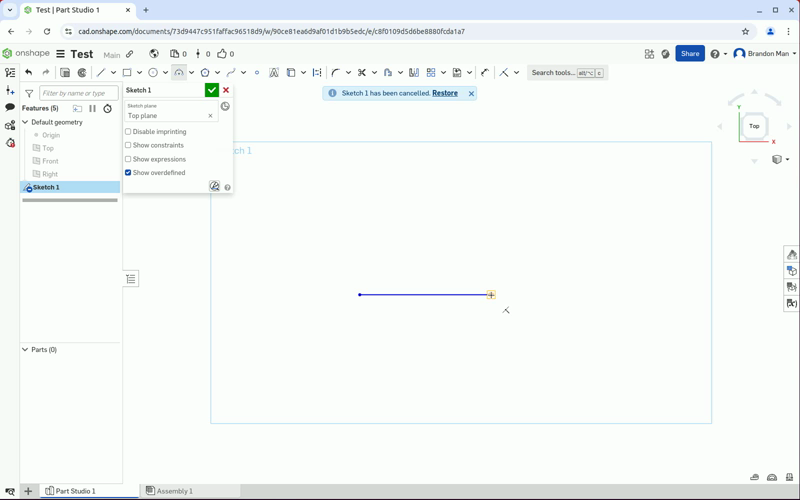
key_down(shift)
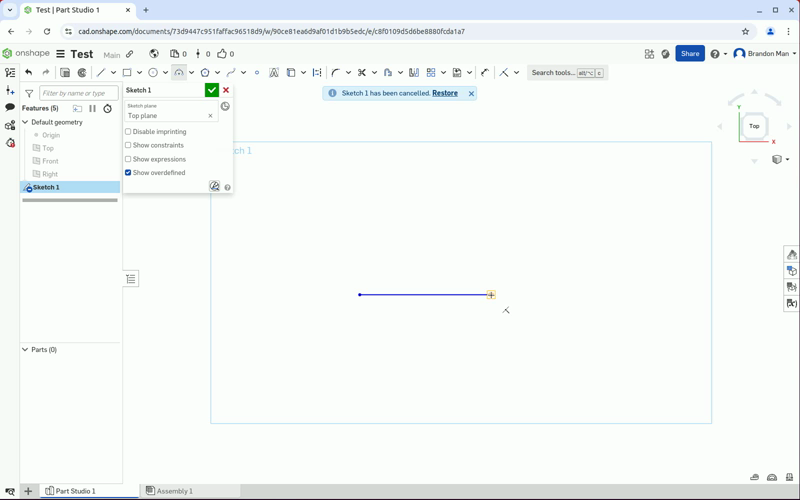
mouse_move(491, 271)
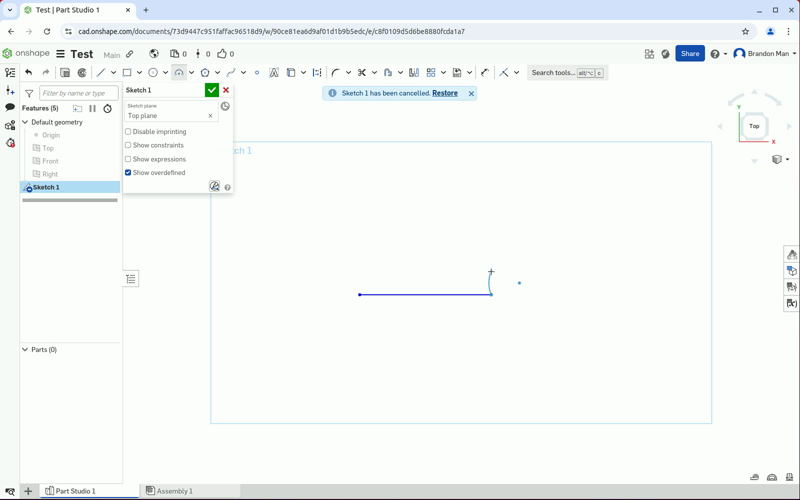
click(491, 271)
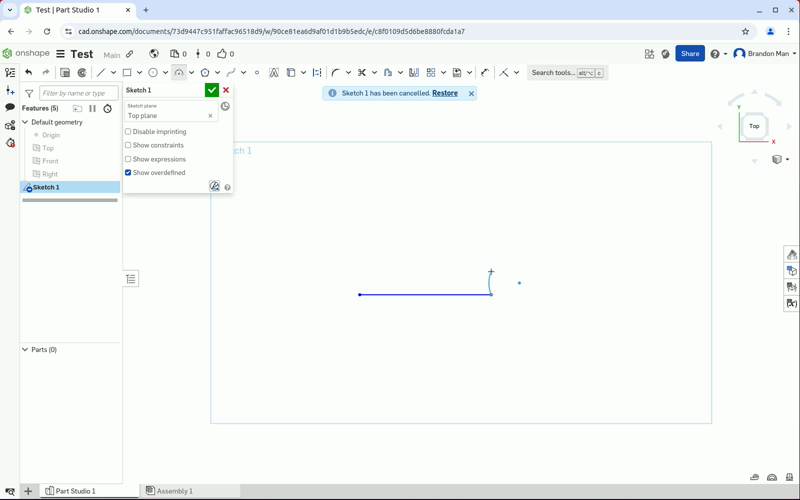
mouse_move(479, 282)
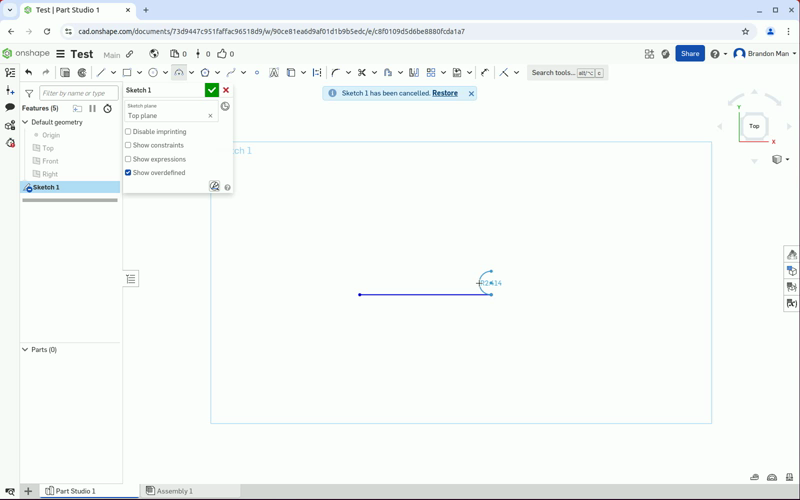
click(479, 282)
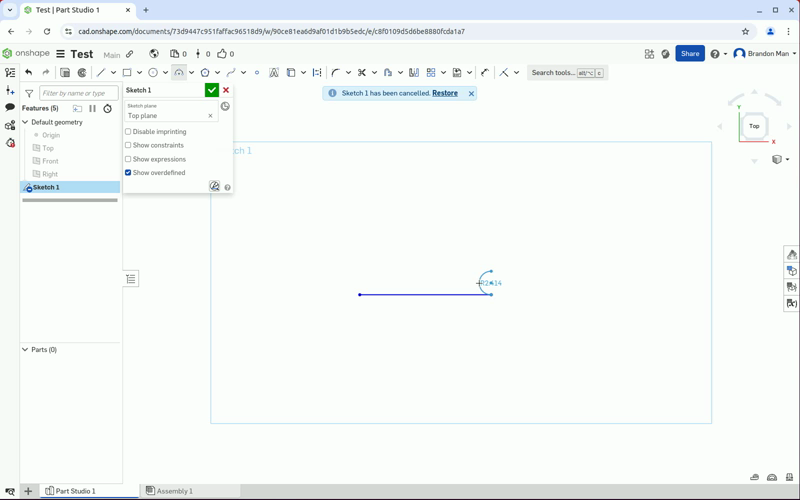
key_up(shift)
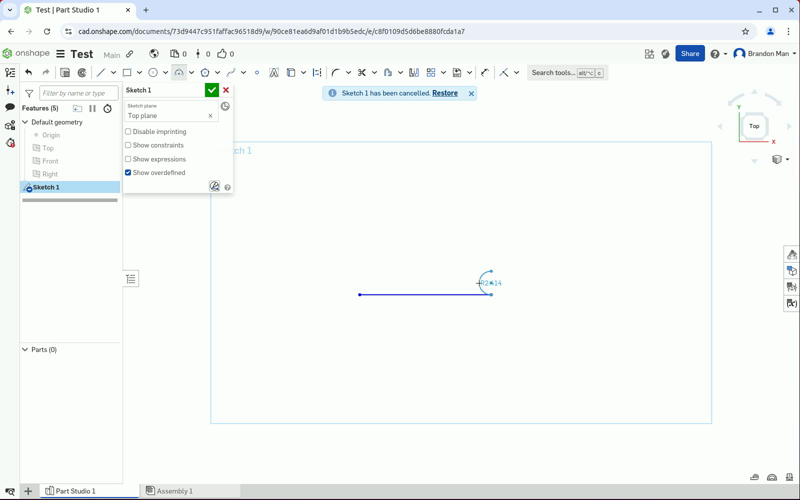
key(esc)
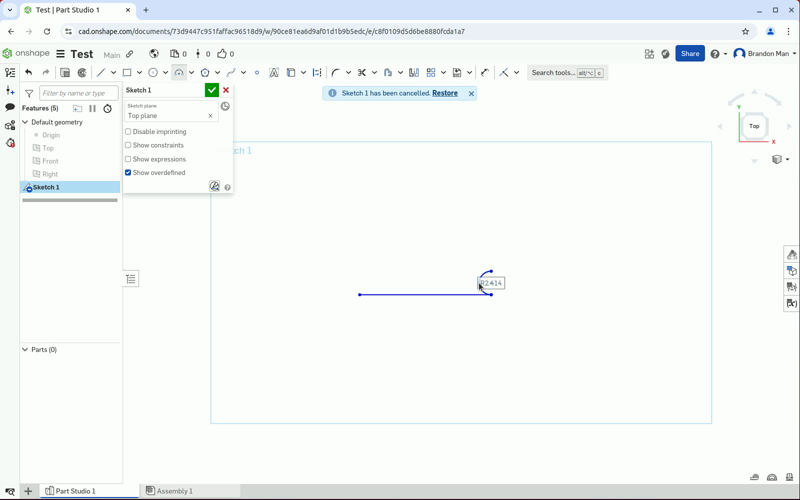
key(l)
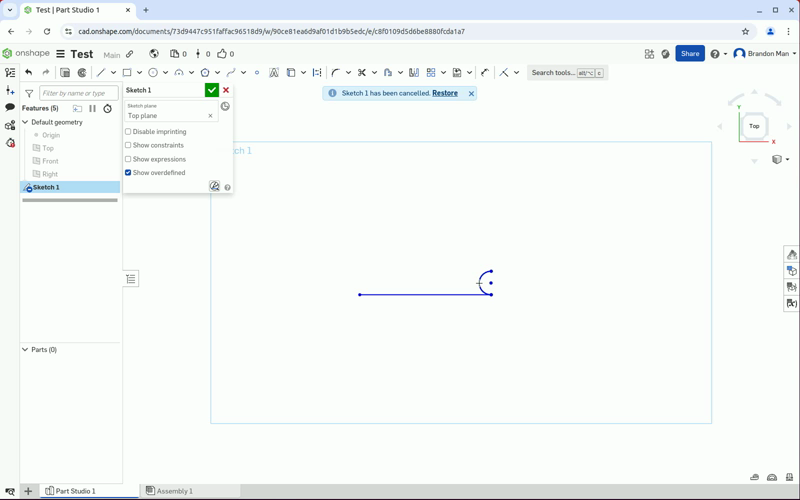
mouse_move(491, 271)
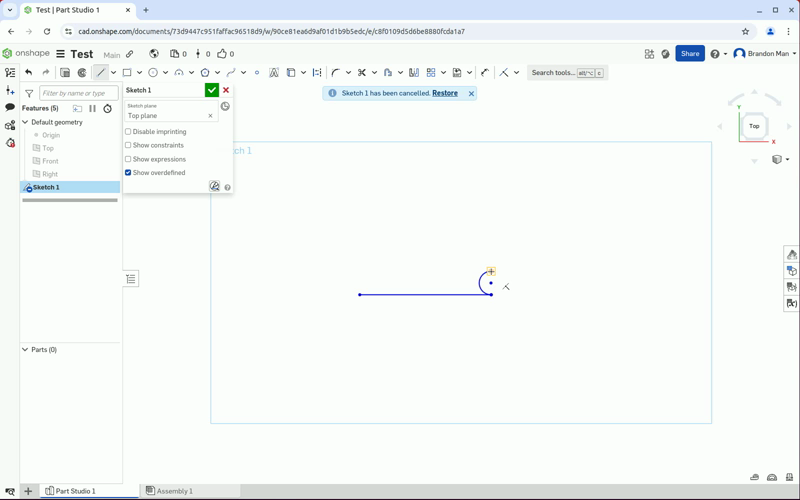
click(491, 271)
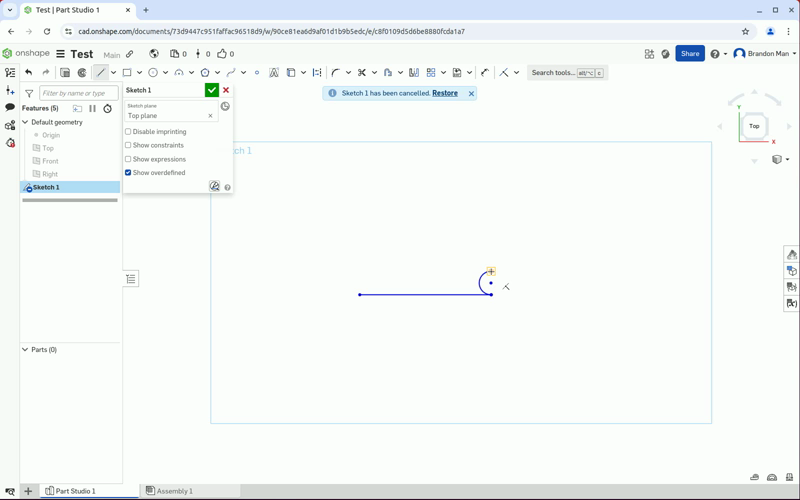
key_down(shift)
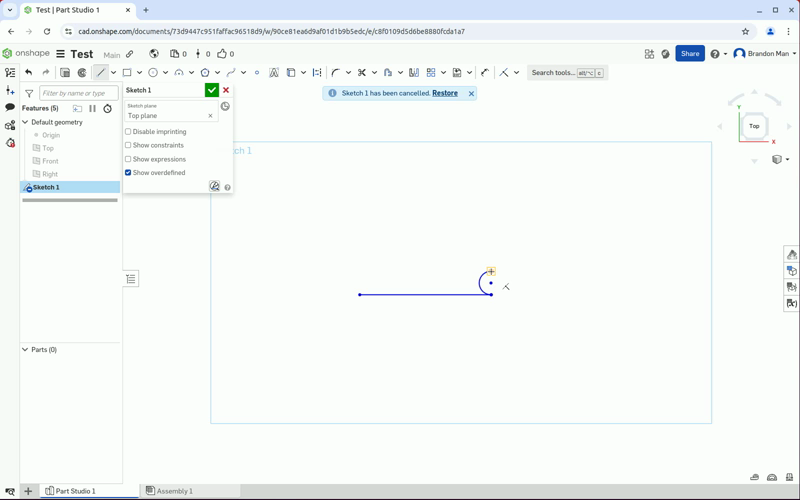
mouse_move(359, 271)
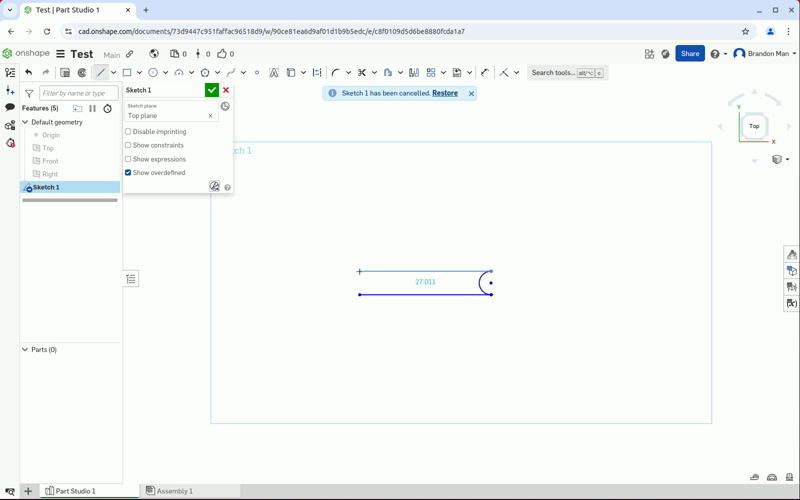
click(359, 271)
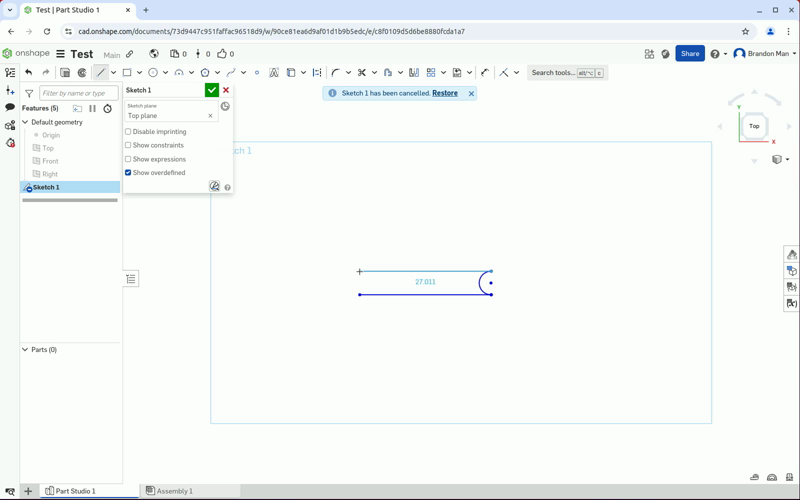
key_up(shift)
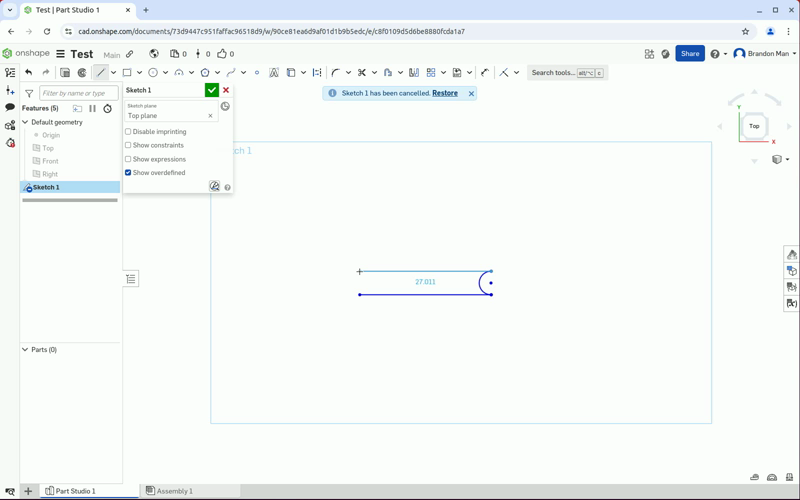
key(esc)
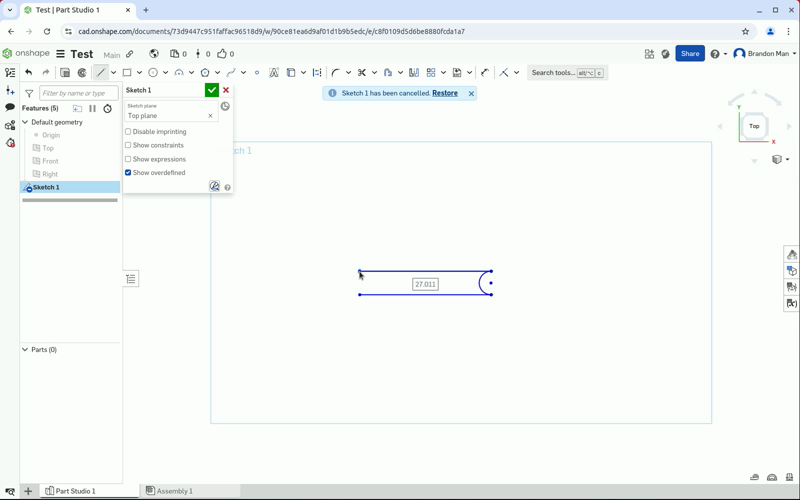
key(a)
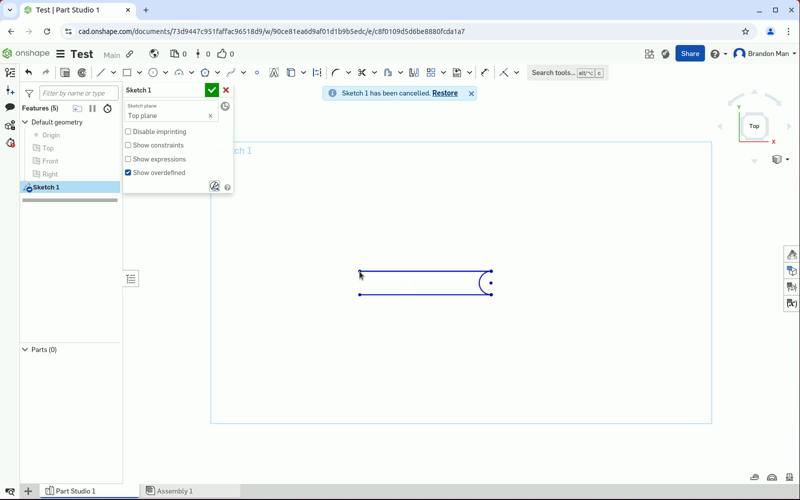
mouse_move(359, 271)
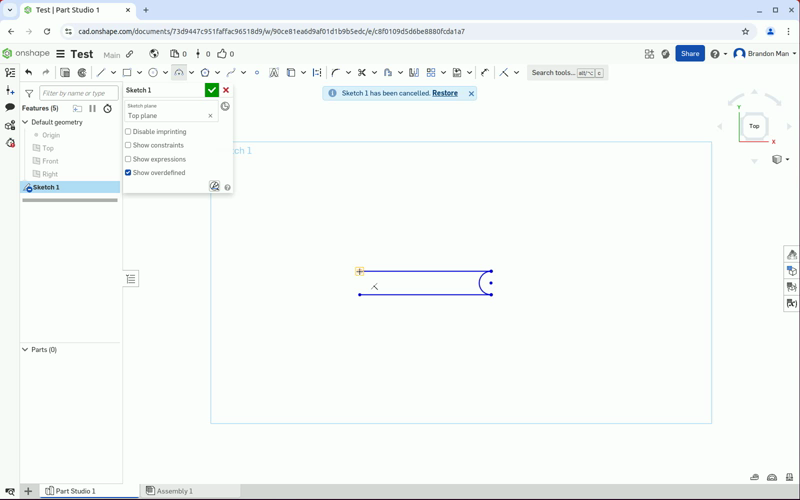
click(359, 271)
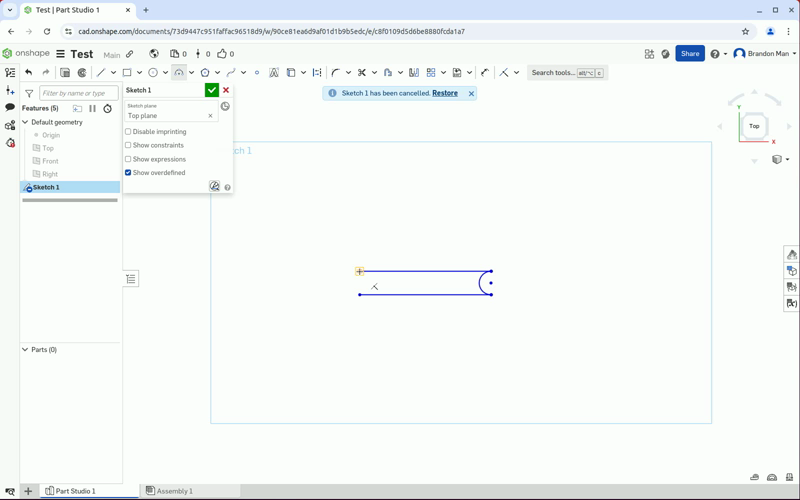
mouse_move(359, 294)
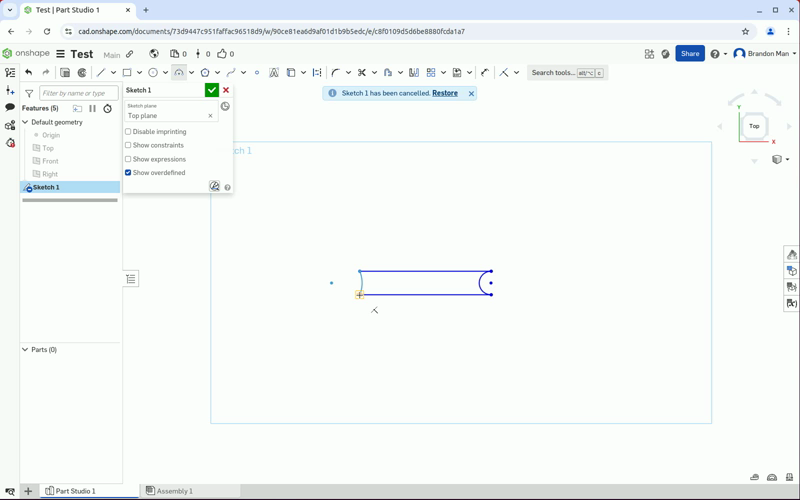
click(359, 294)
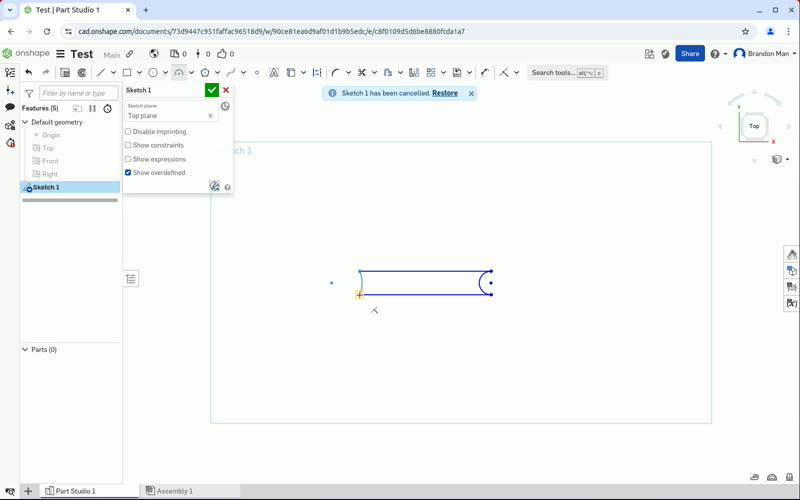
key_down(shift)
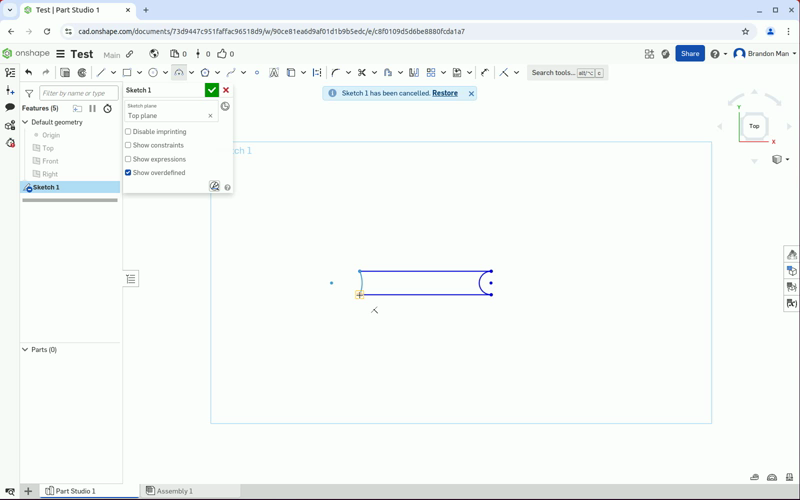
mouse_move(371, 282)
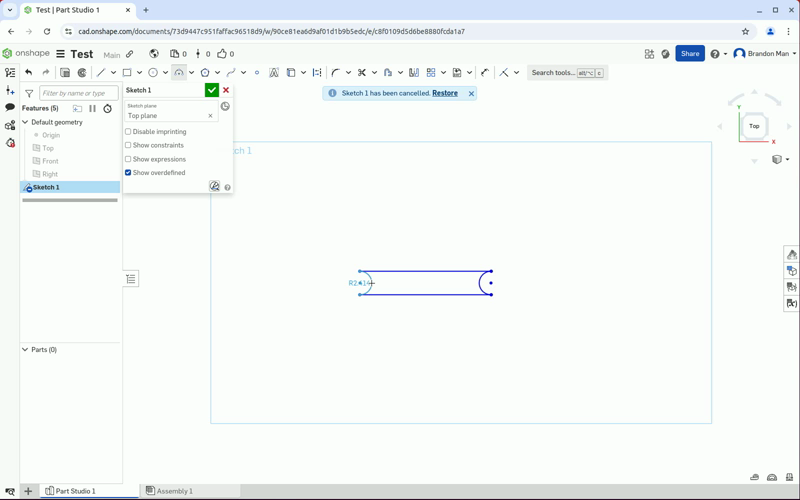
click(371, 282)
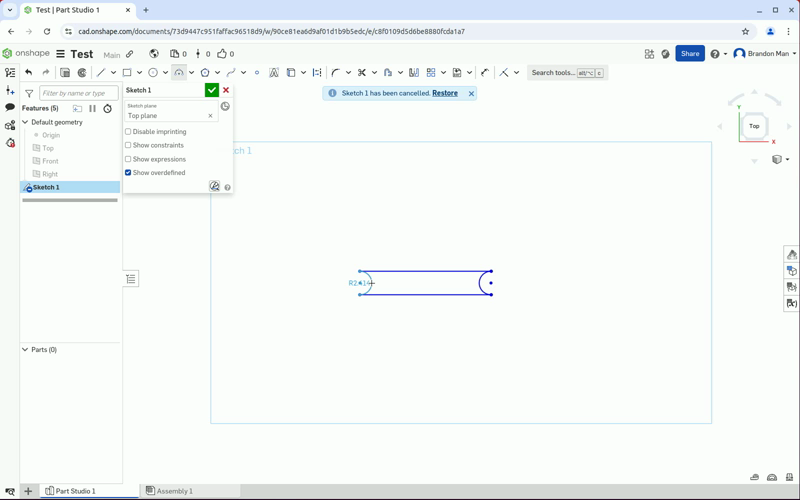
key_up(shift)
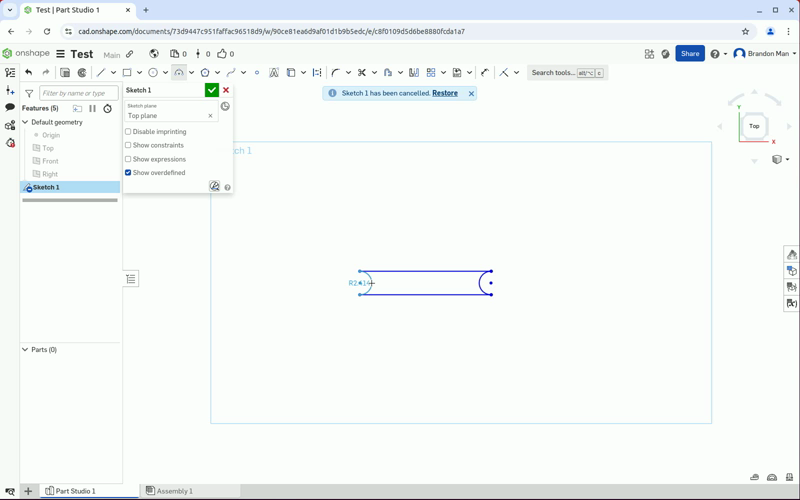
key(esc)
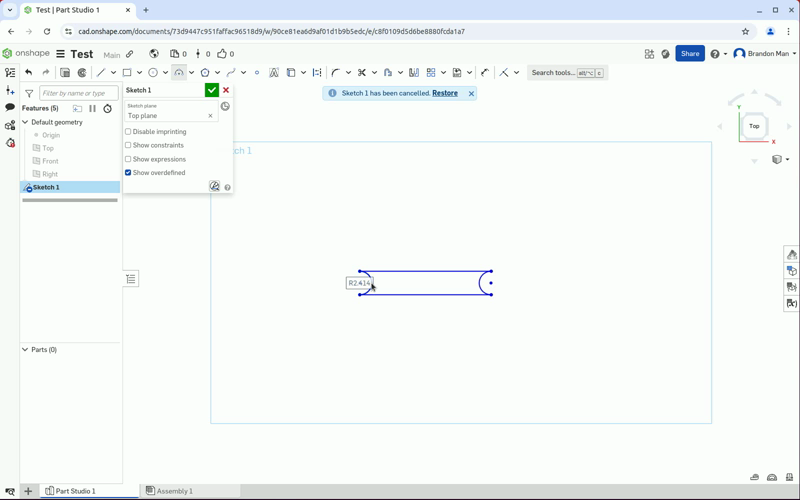
mouse_move(458, 280)
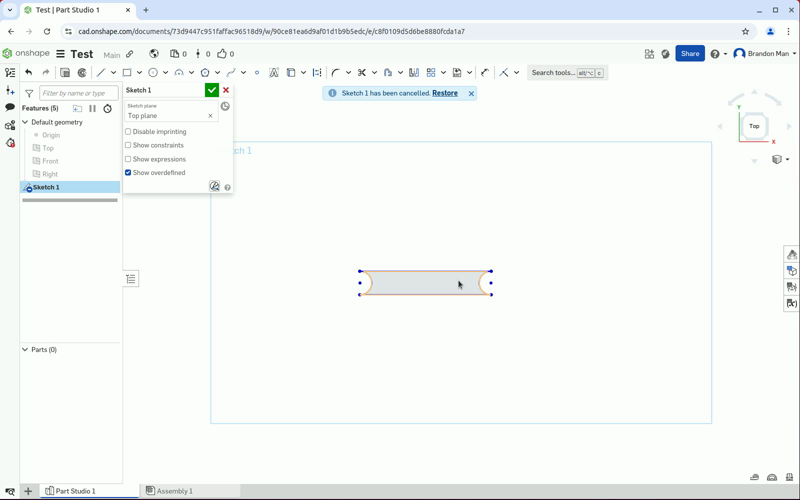
scroll(6)
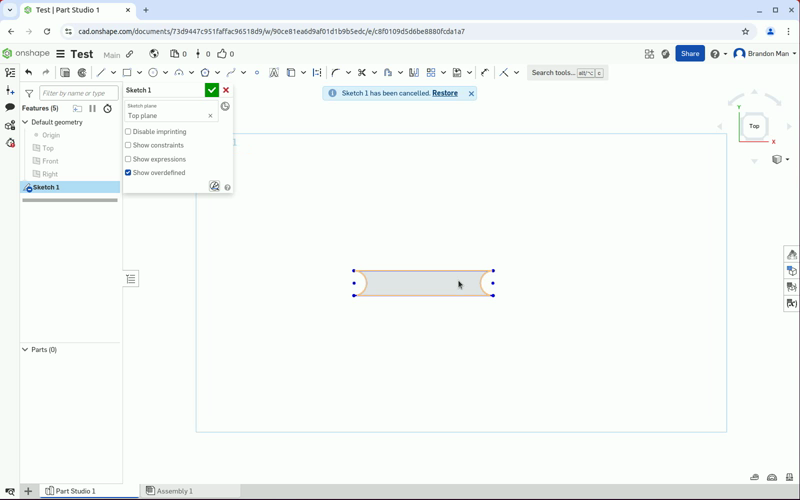
scroll(6)
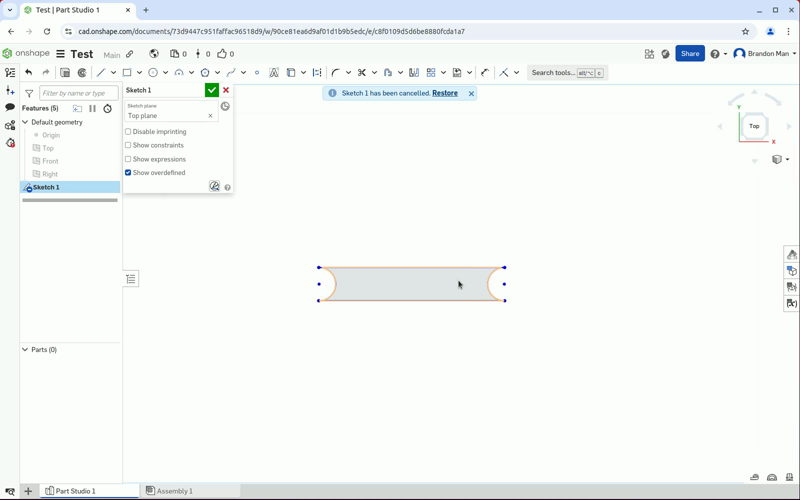
scroll(6)
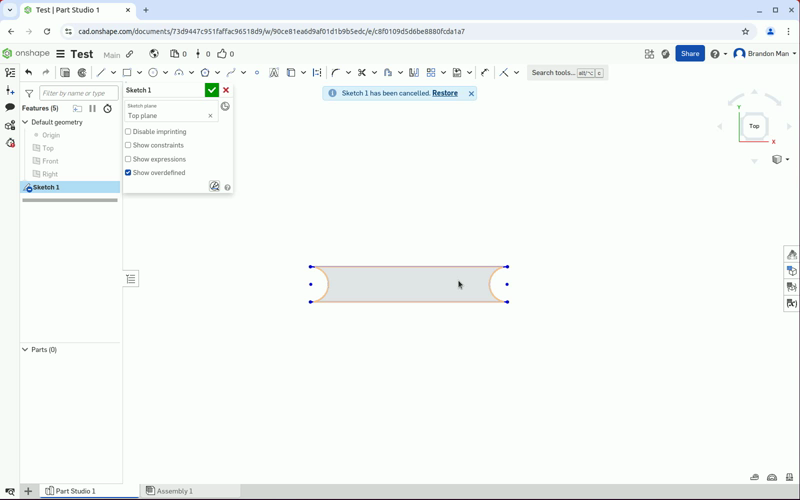
scroll(6)
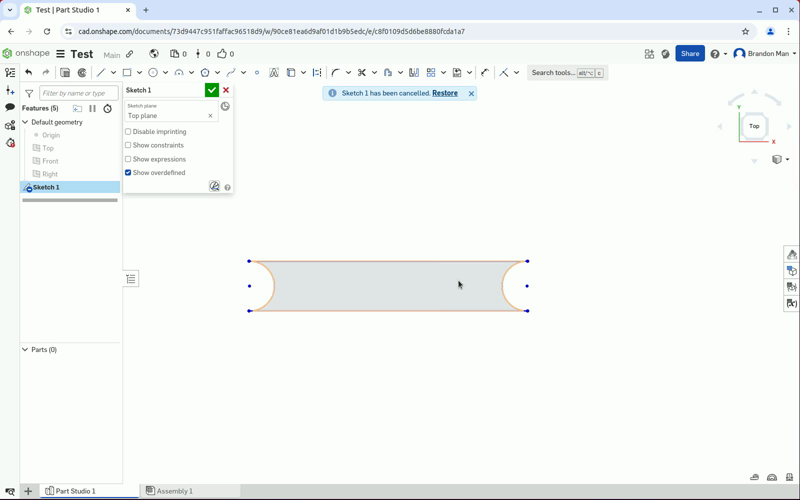
scroll(6)
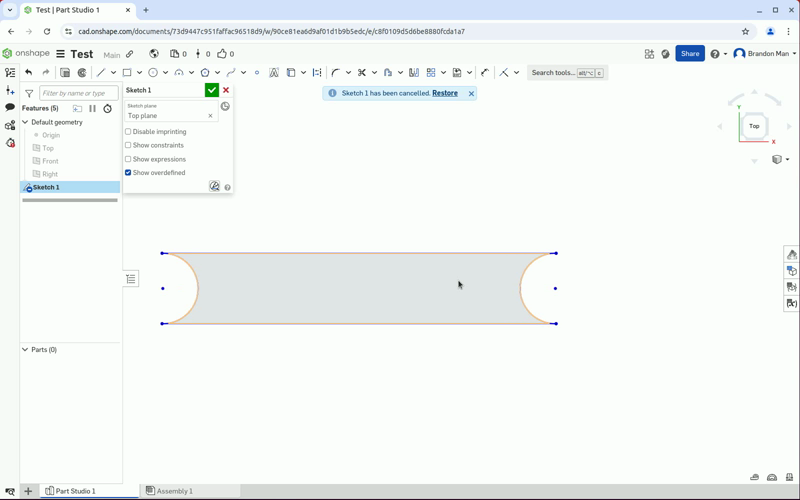
scroll(6)
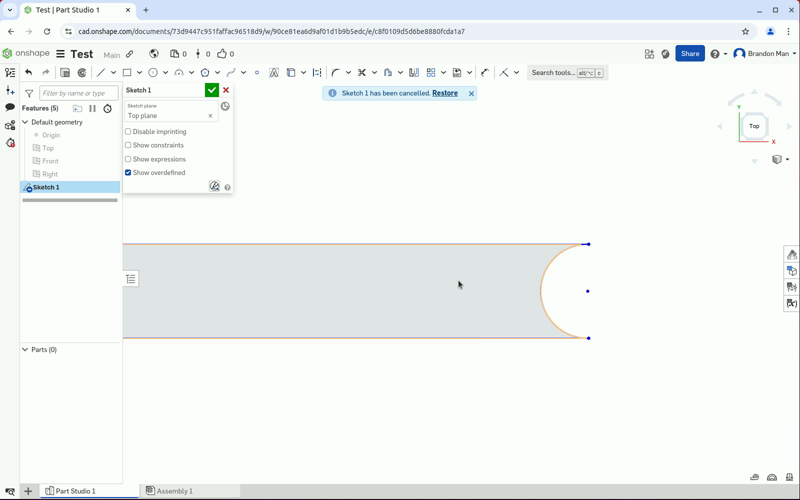
scroll(6)
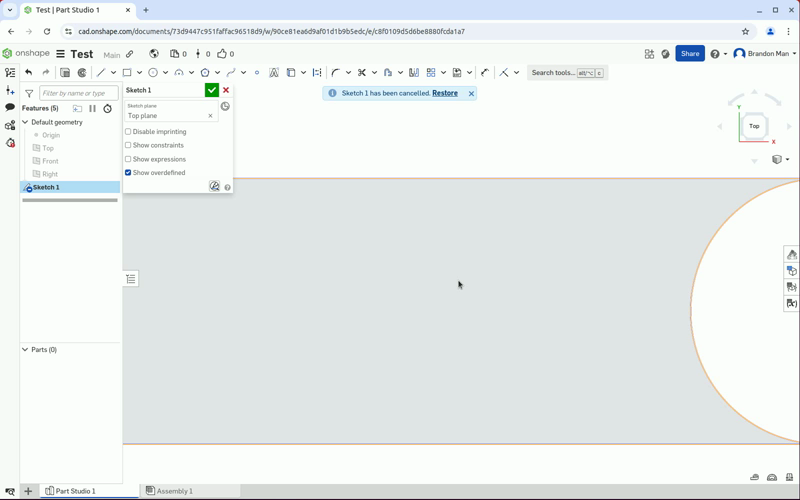
click(458, 280)
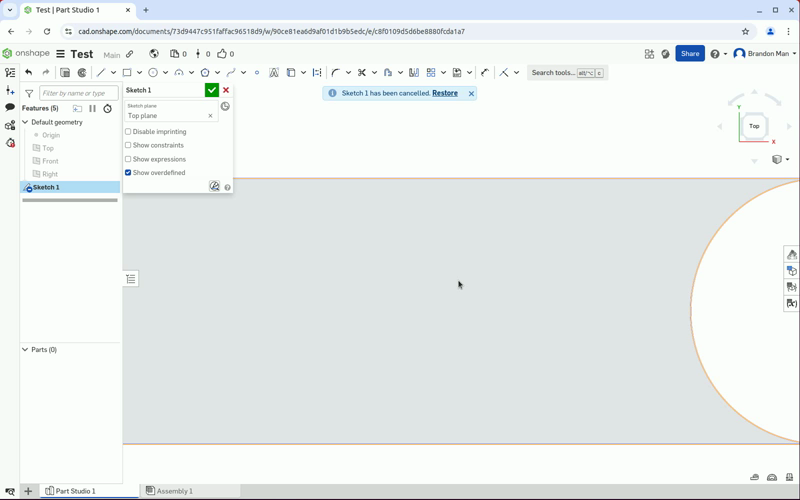
scroll(-6)
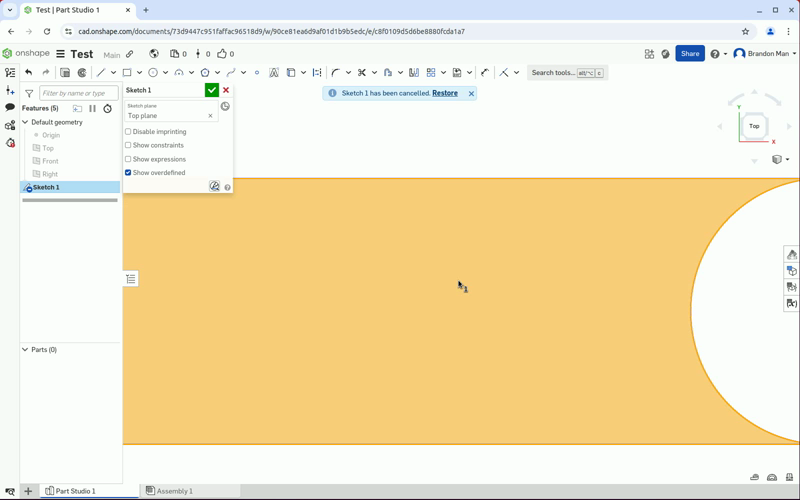
scroll(-6)
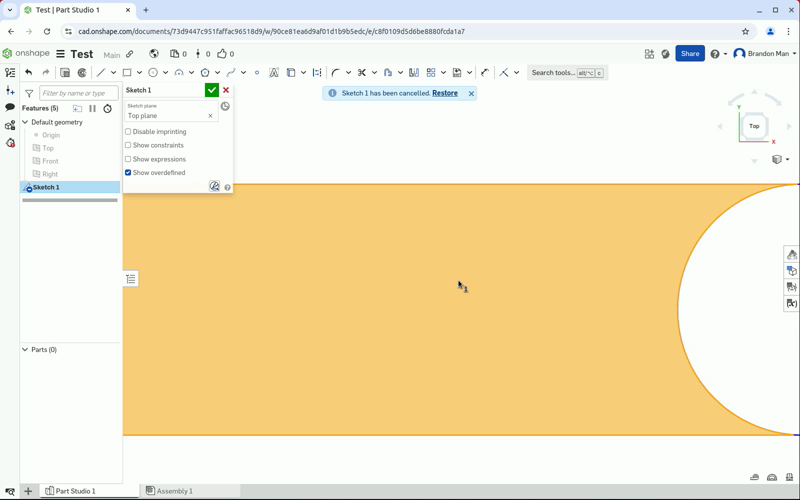
scroll(-6)
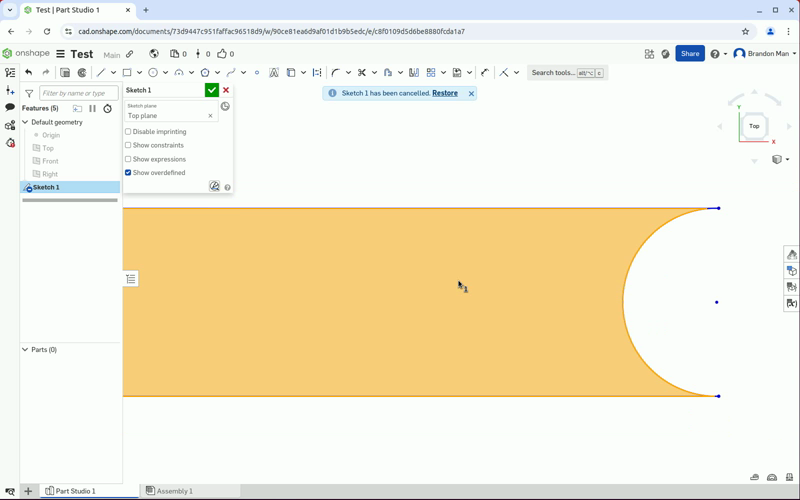
scroll(-6)
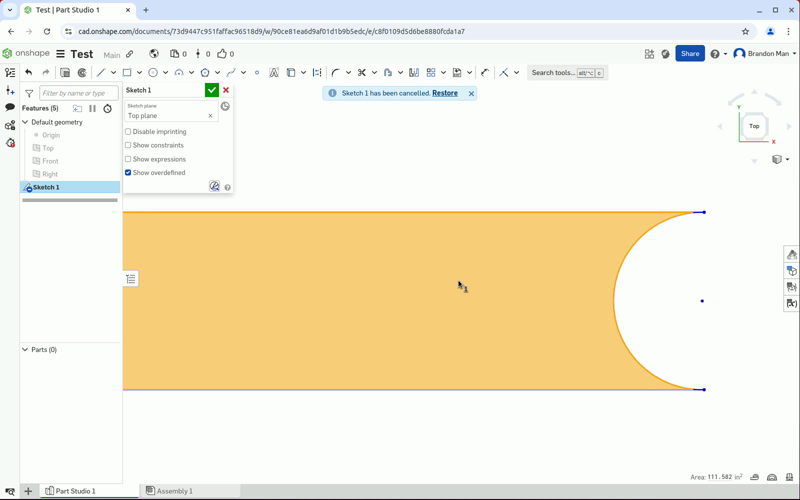
scroll(-6)
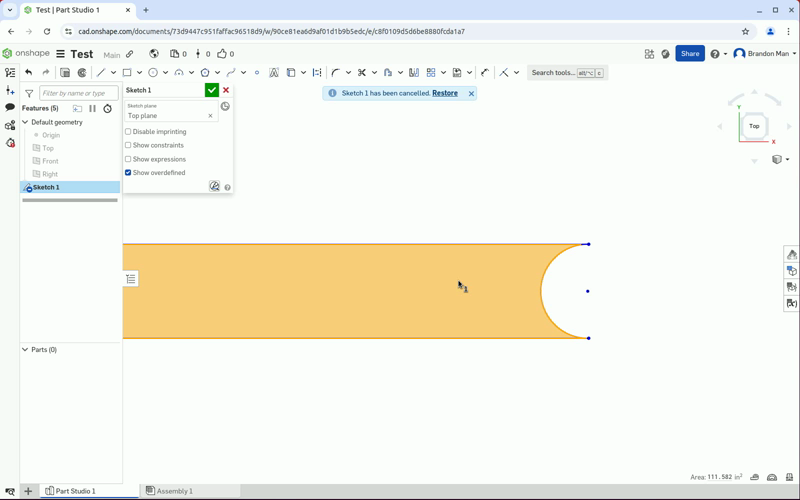
scroll(-6)
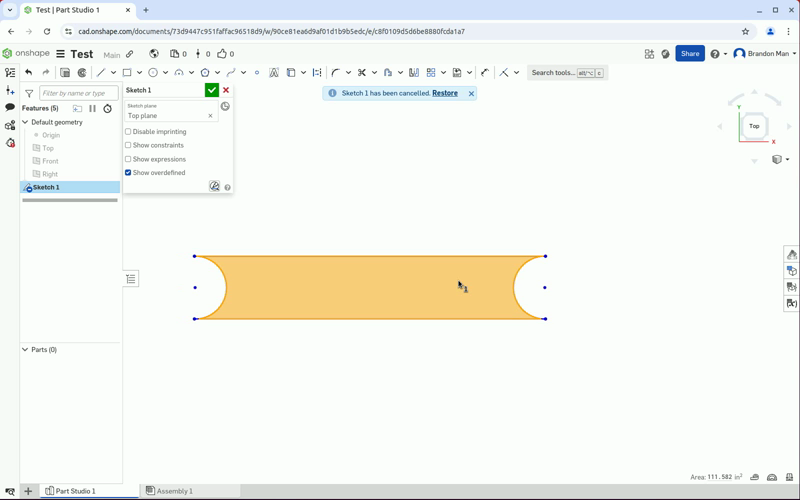
scroll(-6)
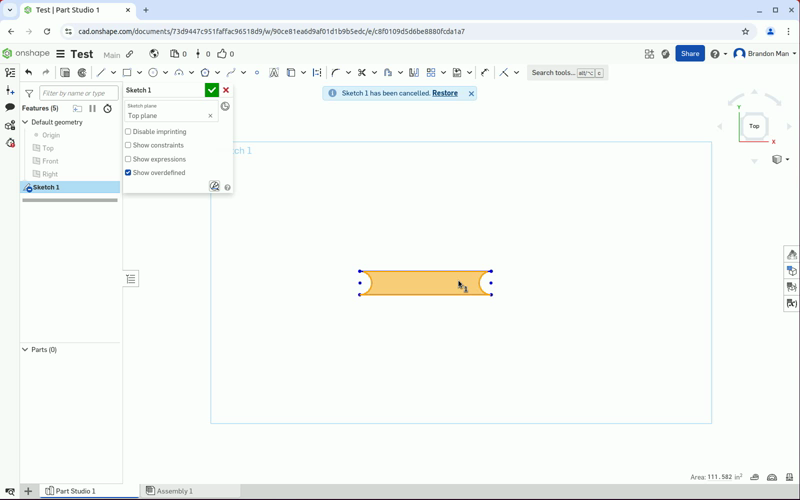
mouse_move(73, 352)
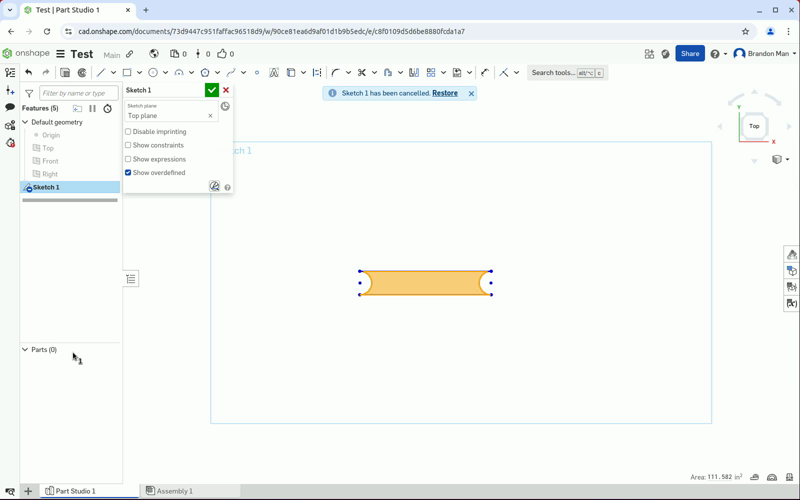
key(shift+y)
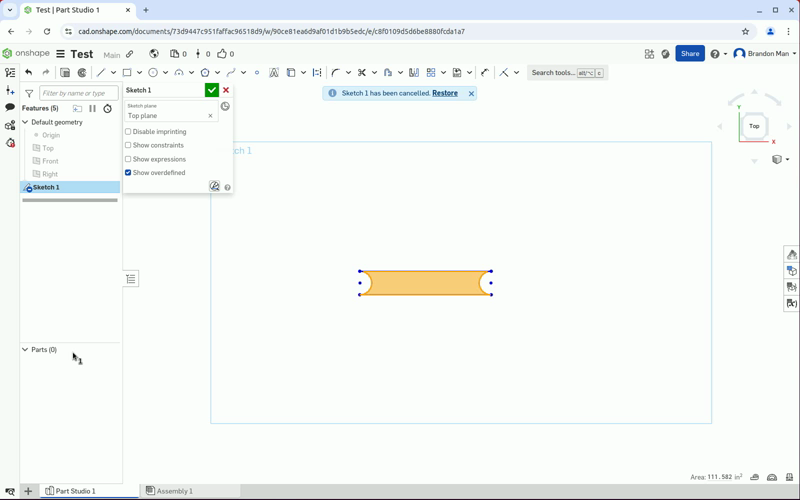
key(shift+e)
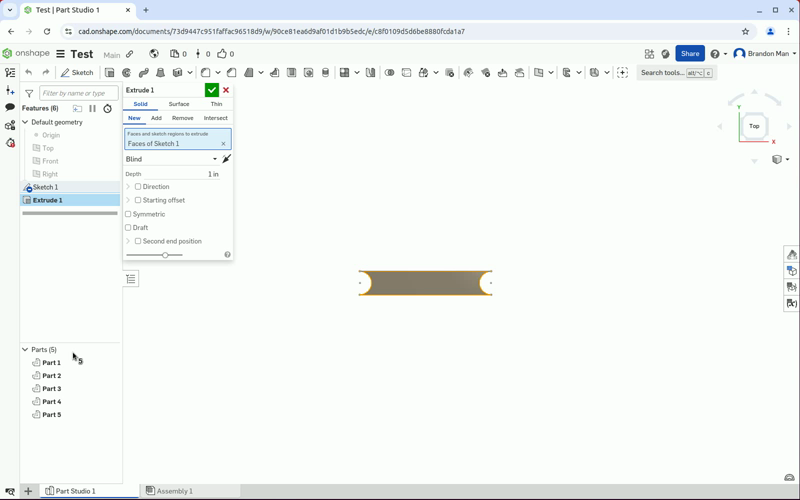
mouse_move(143, 106)
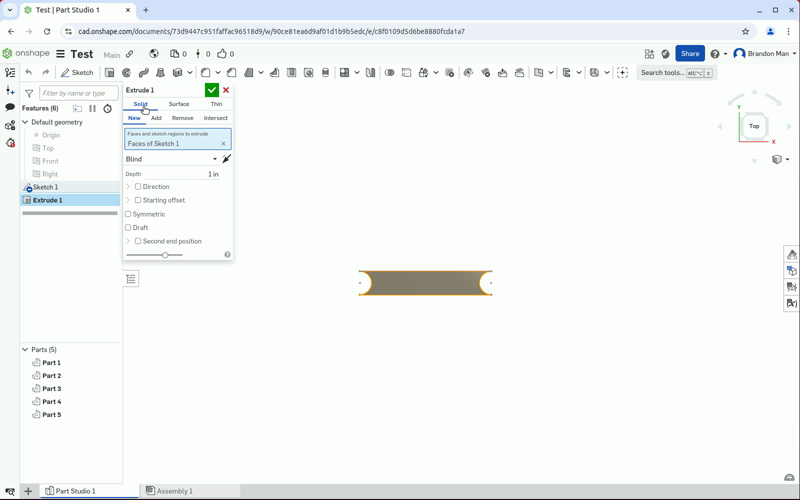
click(143, 106)
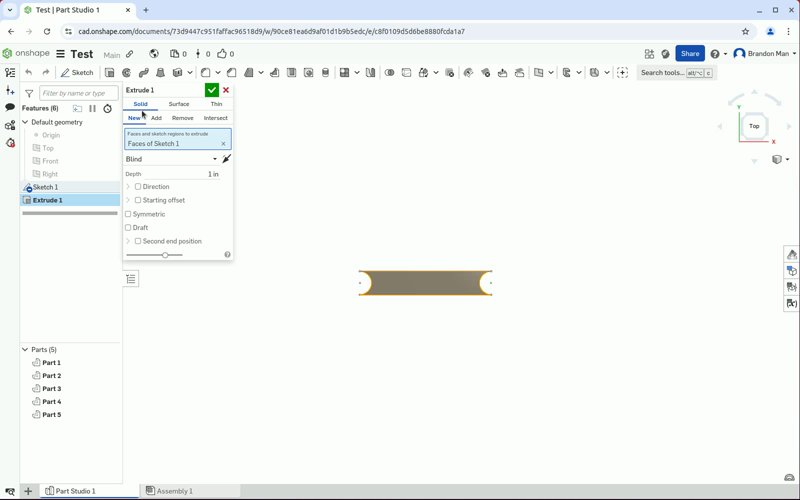
mouse_move(137, 120)
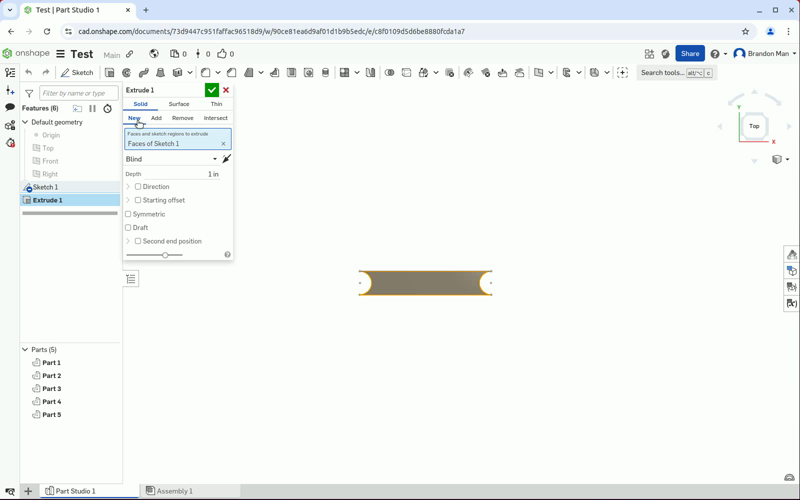
click(137, 120)
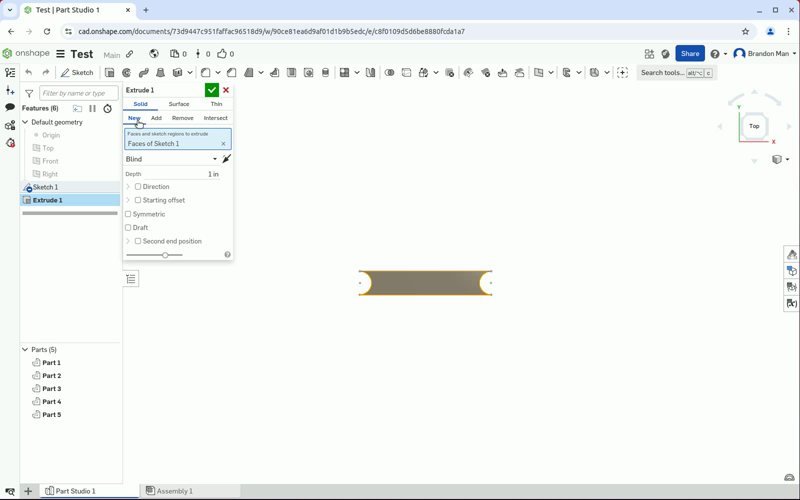
key(tab, 4)
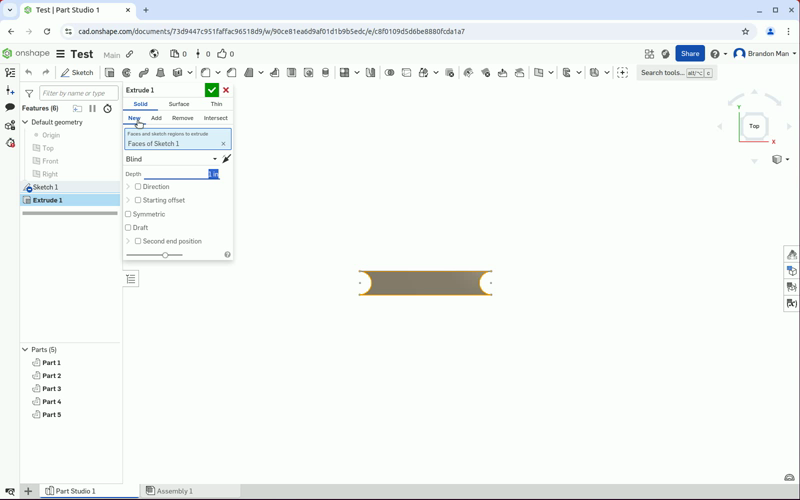
text(2.166)
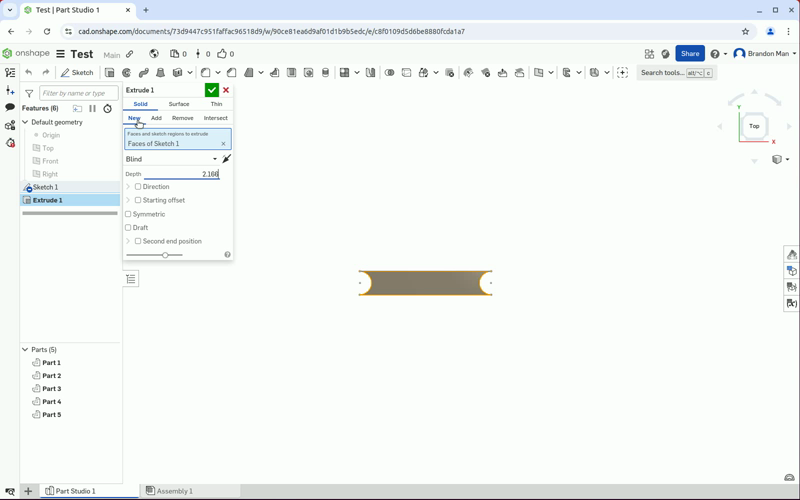
key(enter)
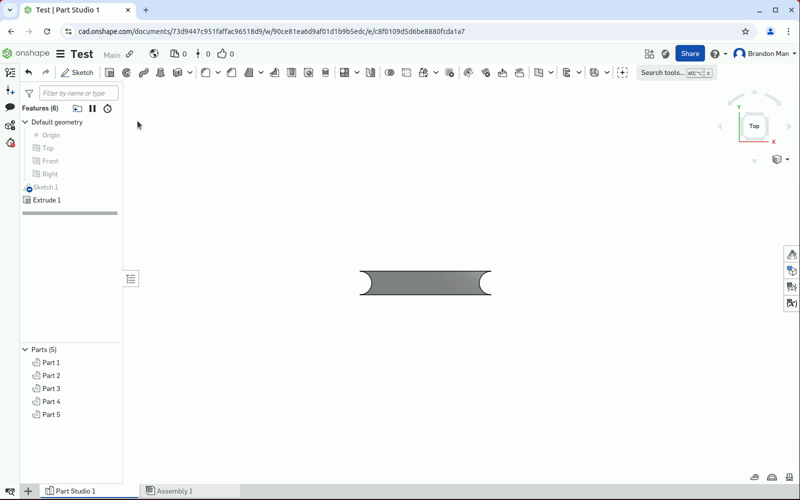
key(shift+h)
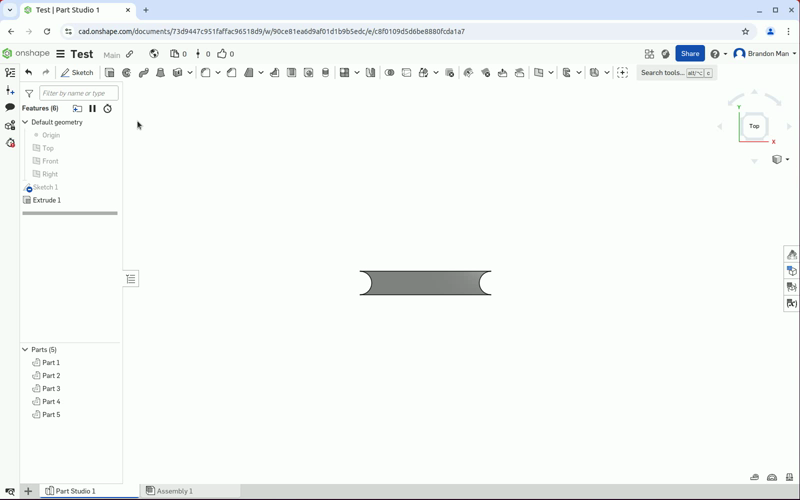
key(shift+h)
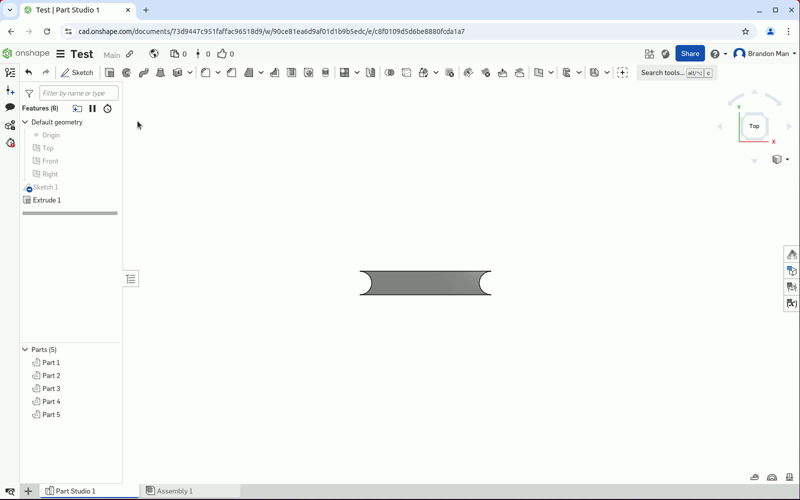
mouse_move(73, 189)
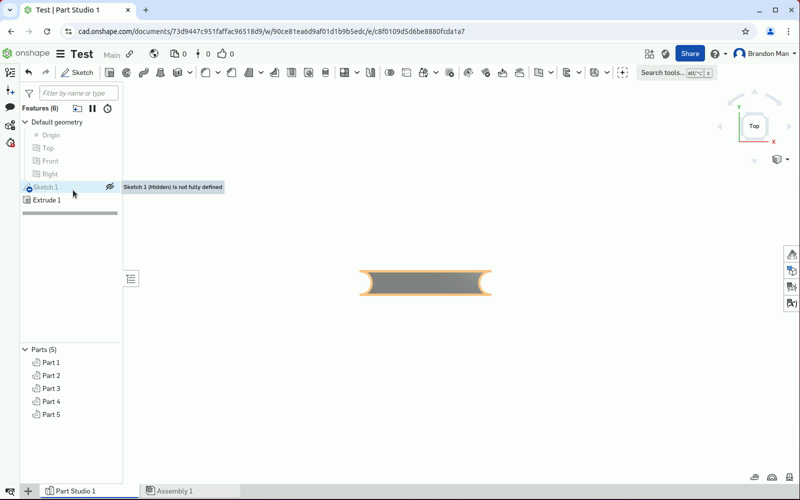
click(73, 189)
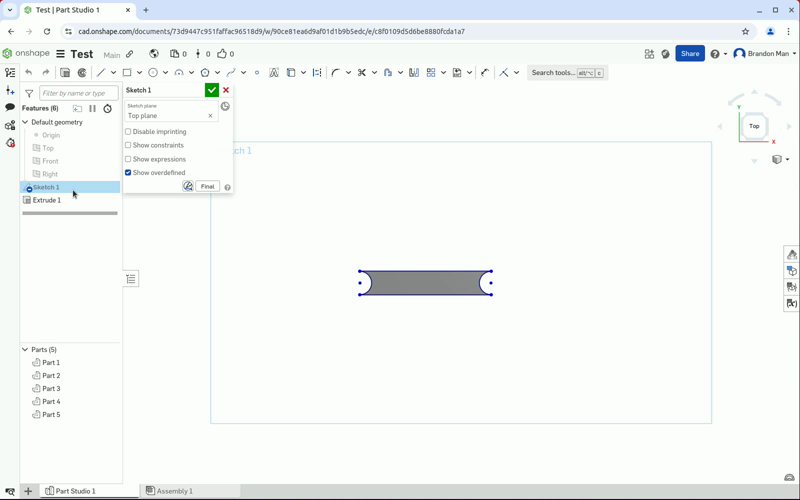
mouse_move(229, 92)
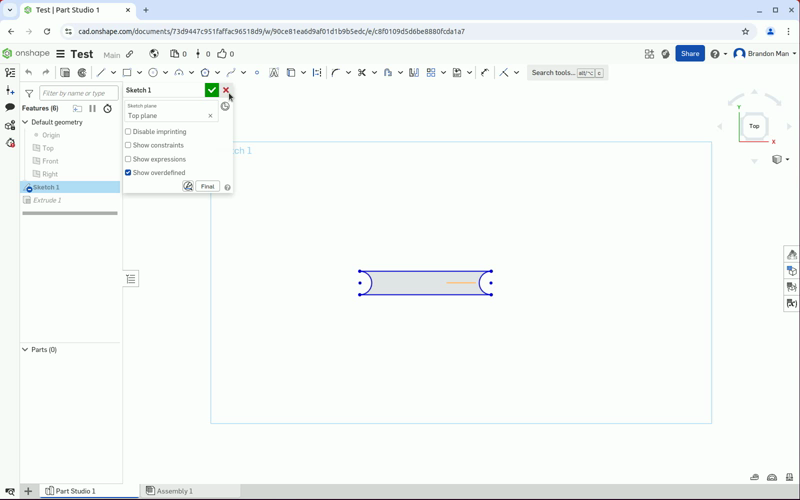
click(229, 92)
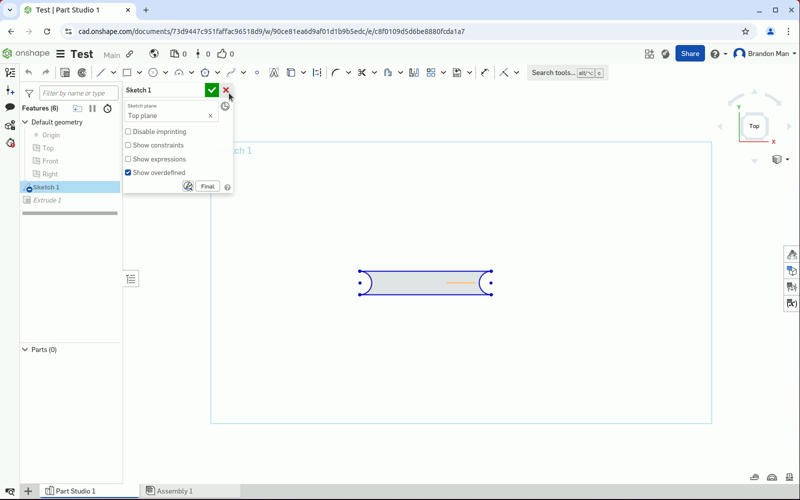
key(shift+s)
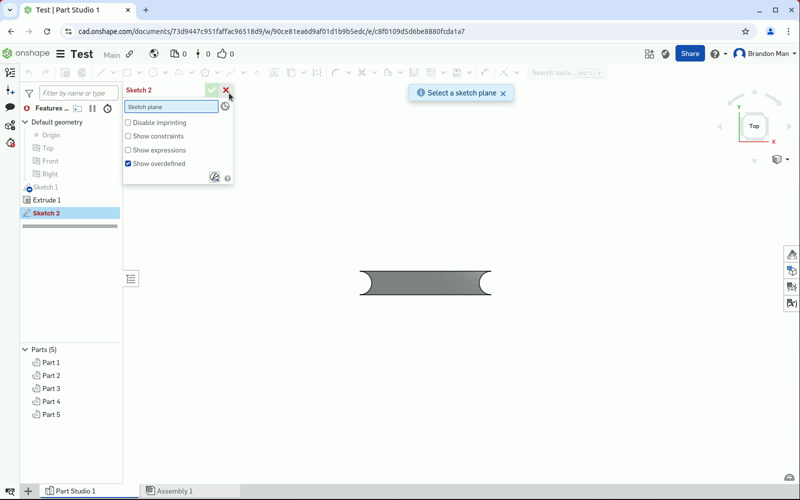
mouse_move(73, 150)
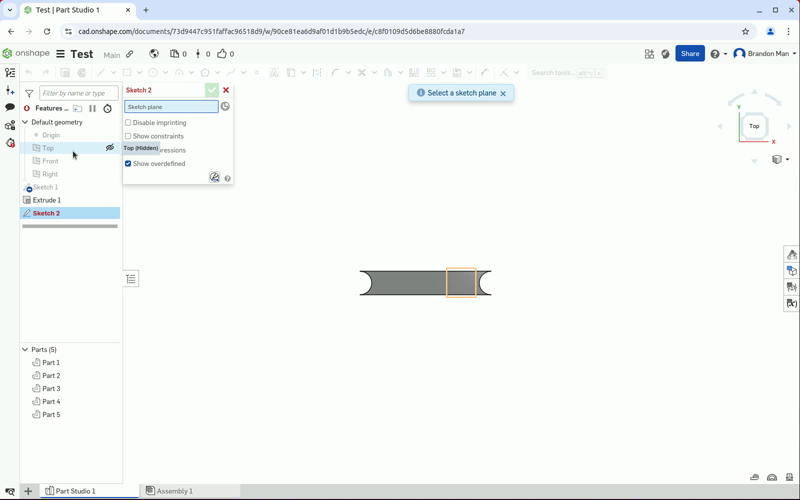
click(73, 150)
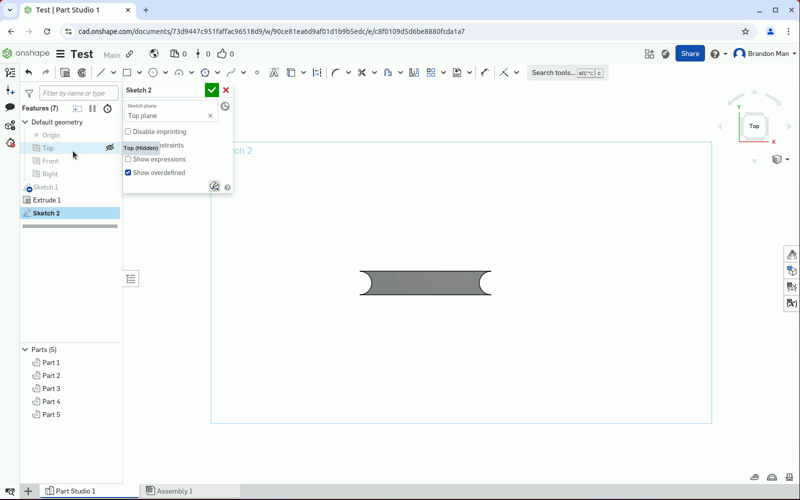
mouse_move(73, 352)
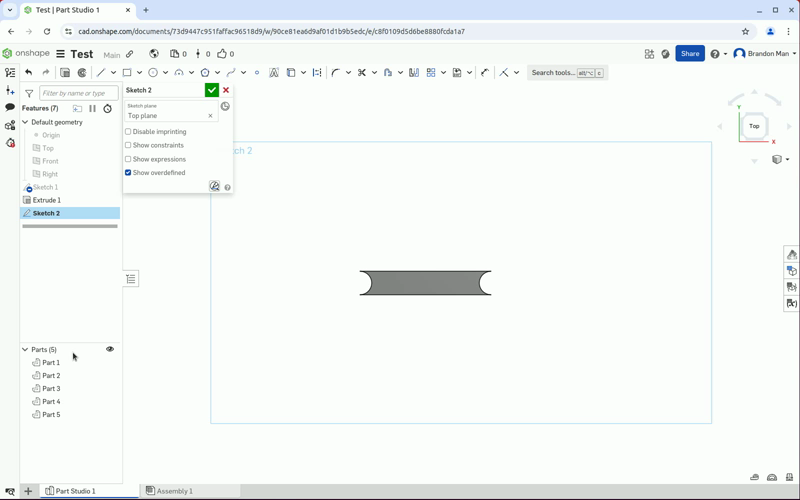
key(y)
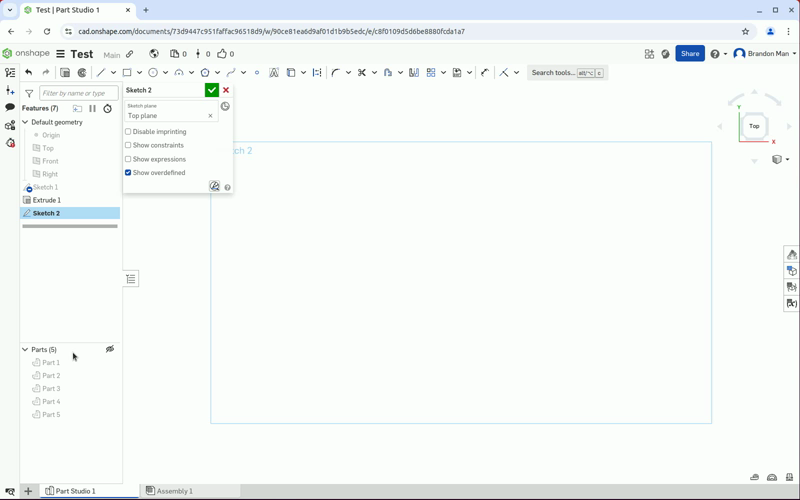
key(c)
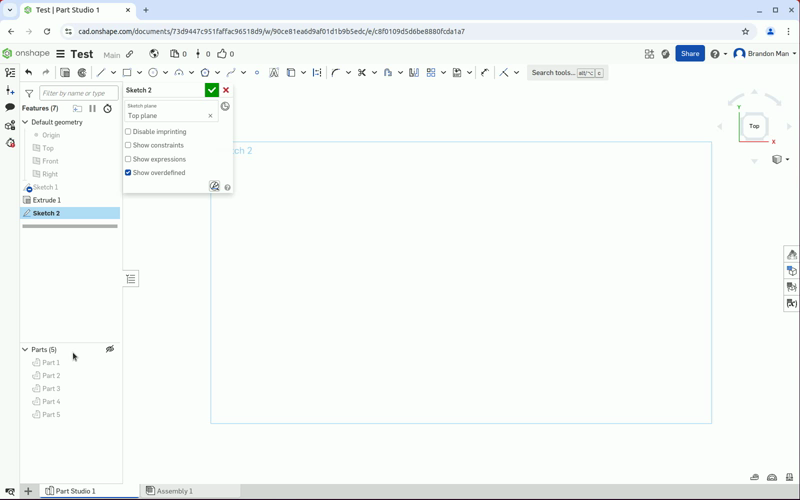
key_down(shift)
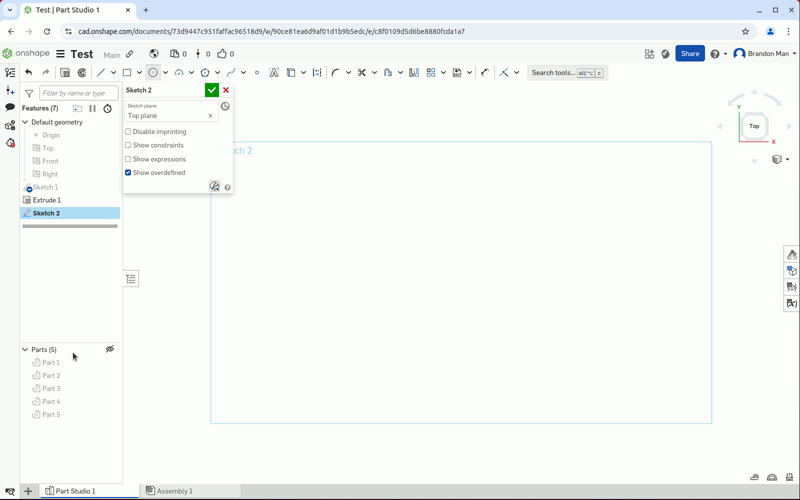
mouse_move(360, 282)
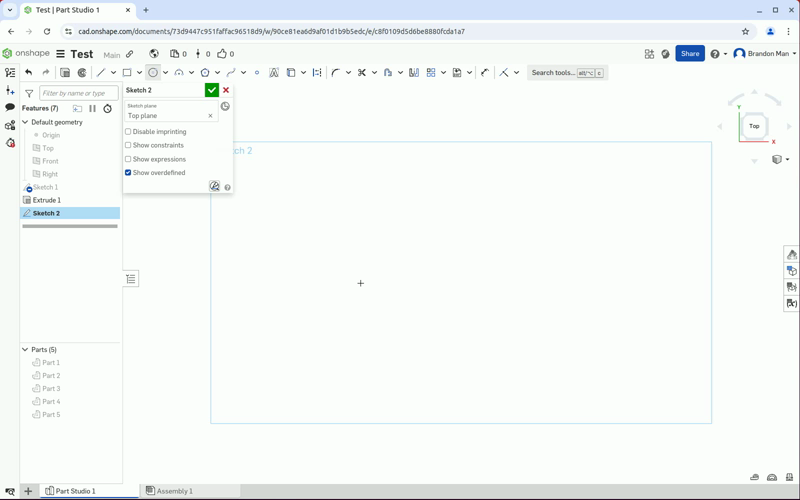
click(360, 282)
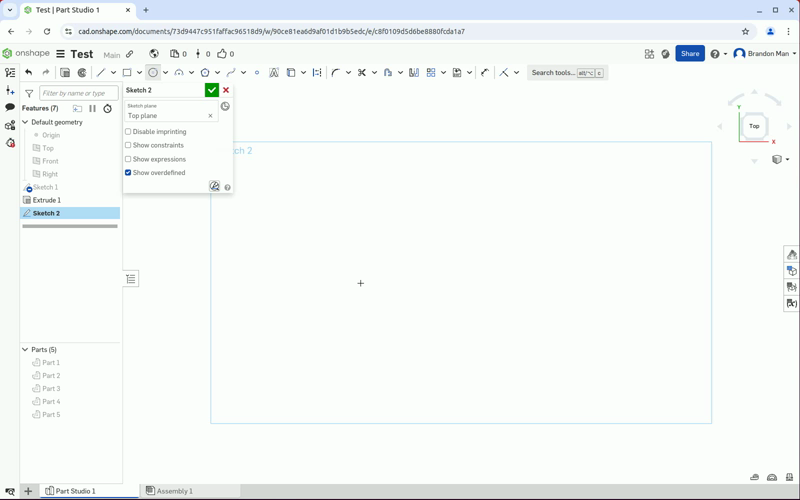
key_up(shift)
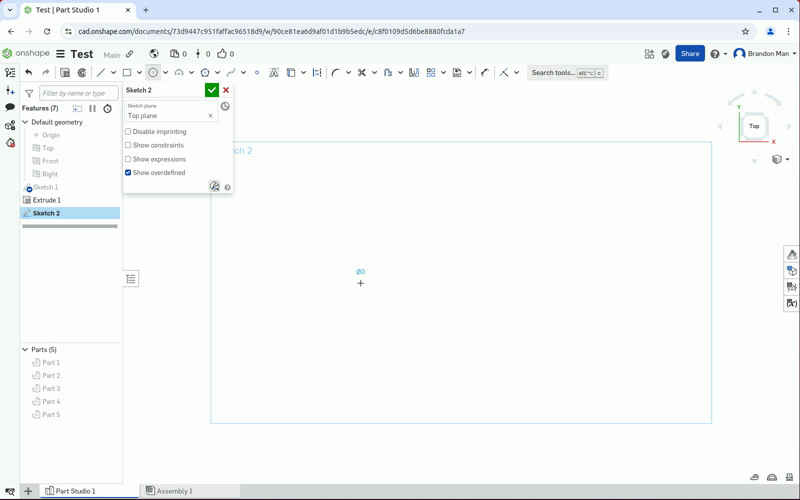
mouse_move(372, 282)
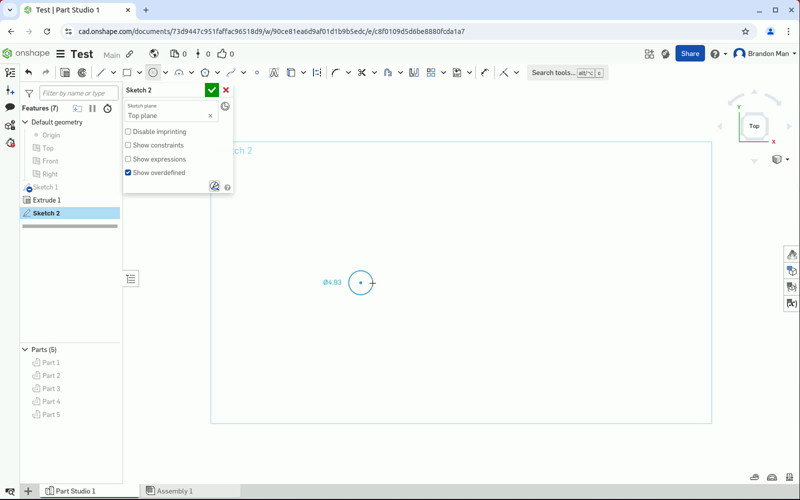
click(372, 282)
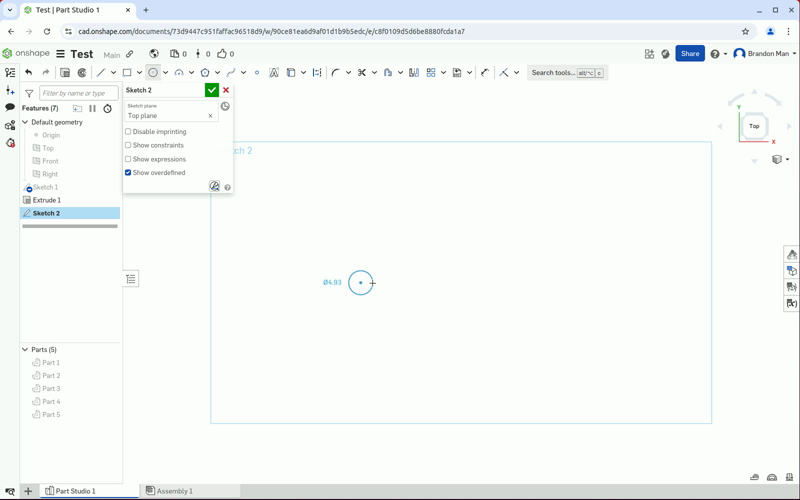
key(esc)
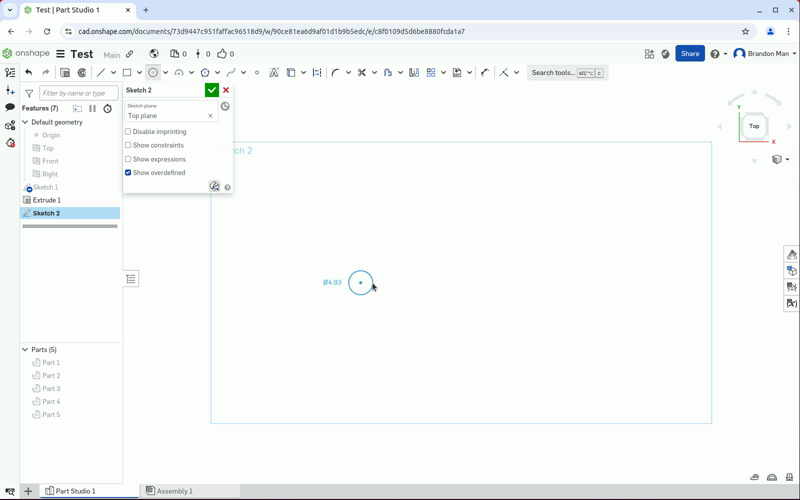
key(c)
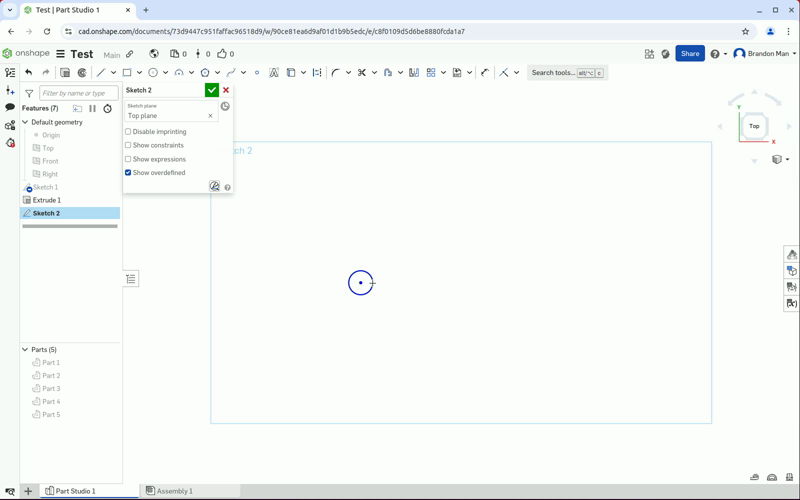
key_down(shift)
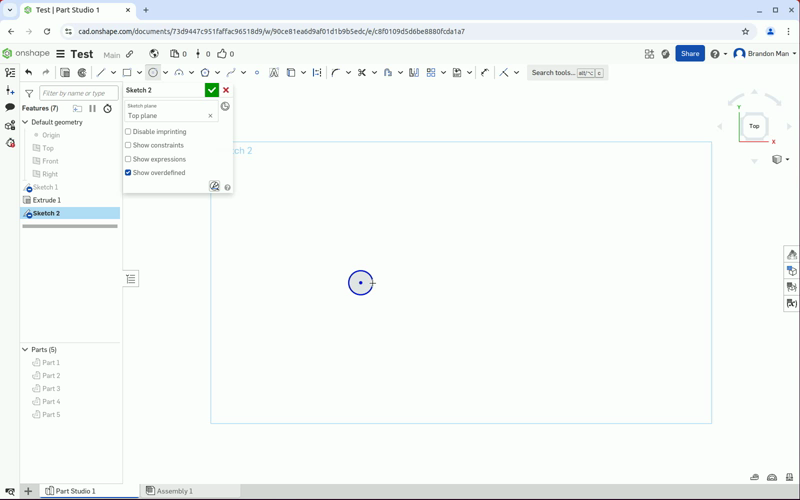
mouse_move(360, 282)
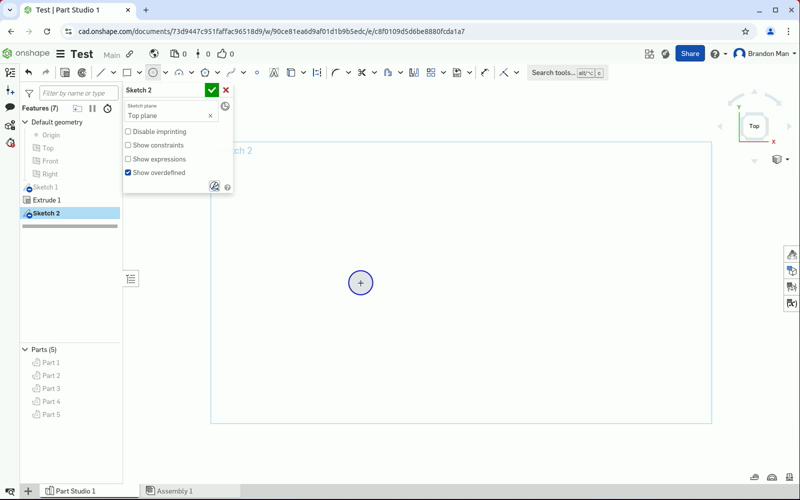
click(360, 282)
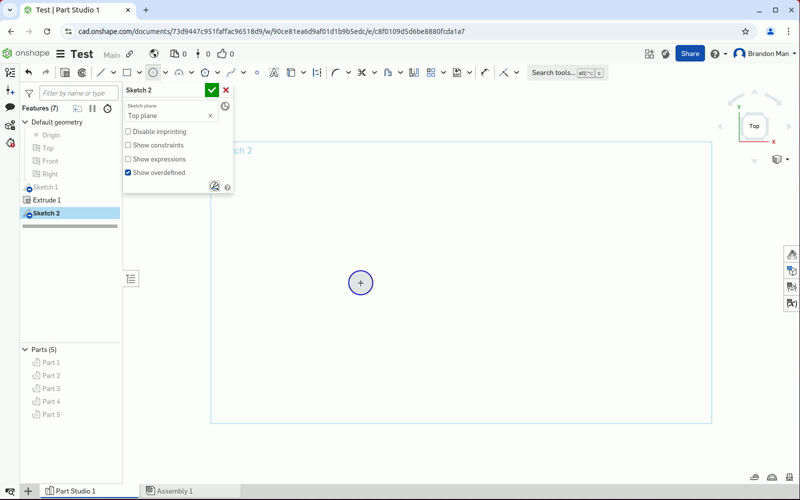
key_up(shift)
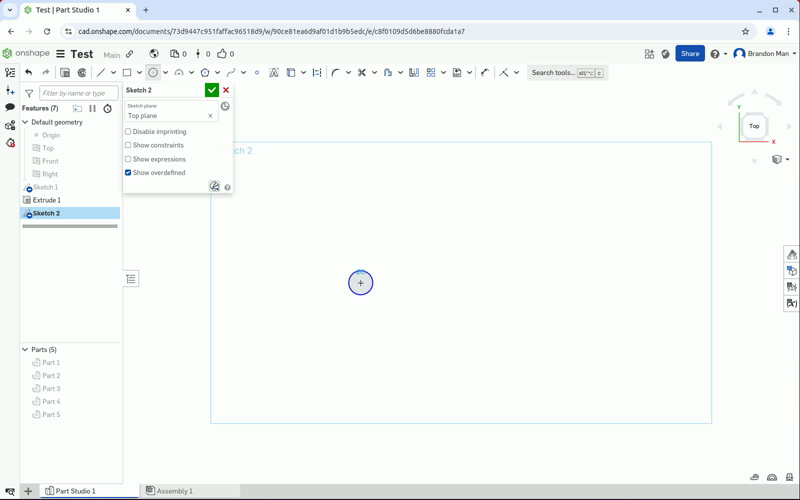
mouse_move(367, 282)
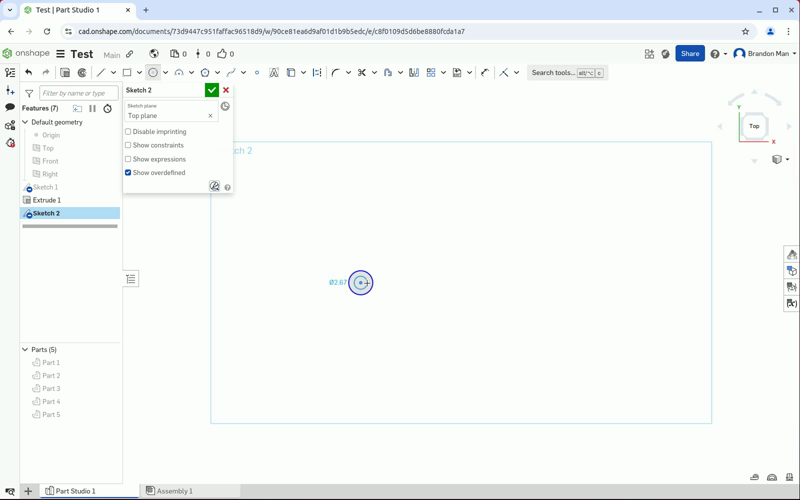
click(367, 282)
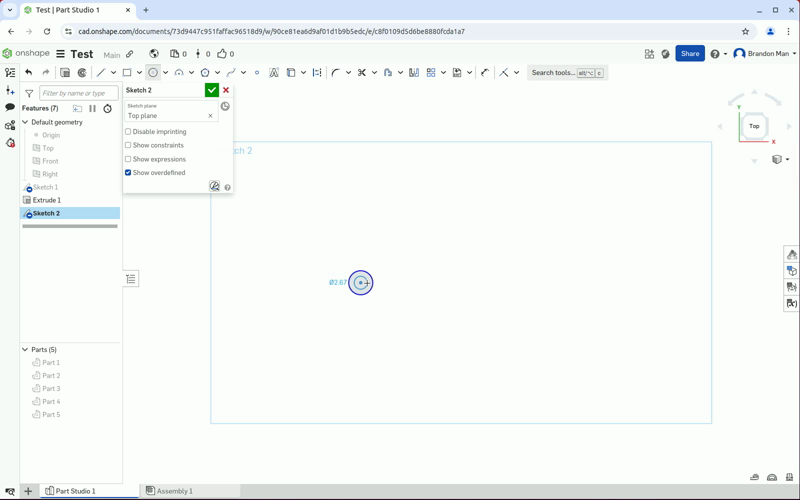
key(esc)
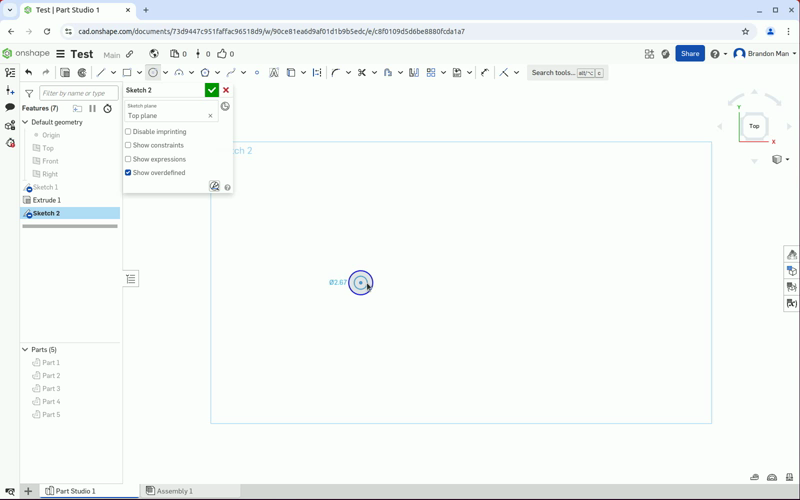
mouse_move(360, 274)
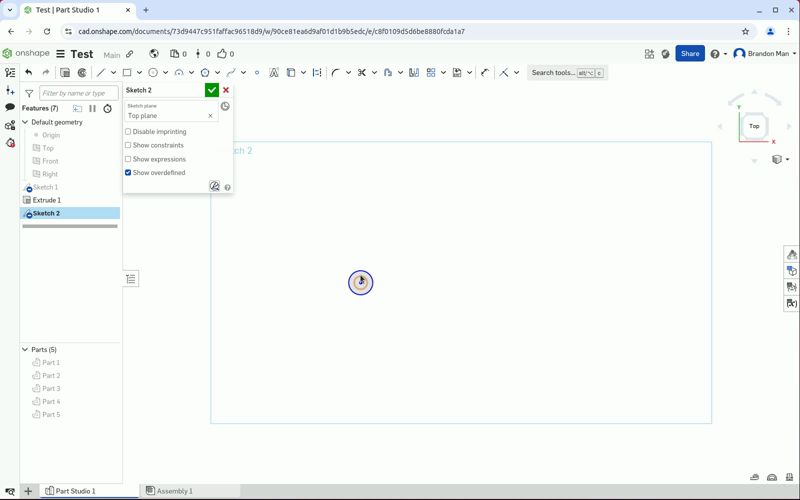
scroll(6)
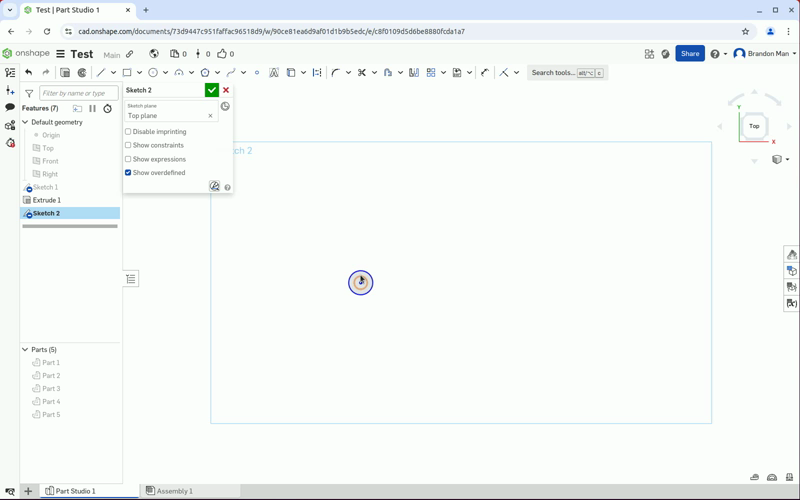
scroll(6)
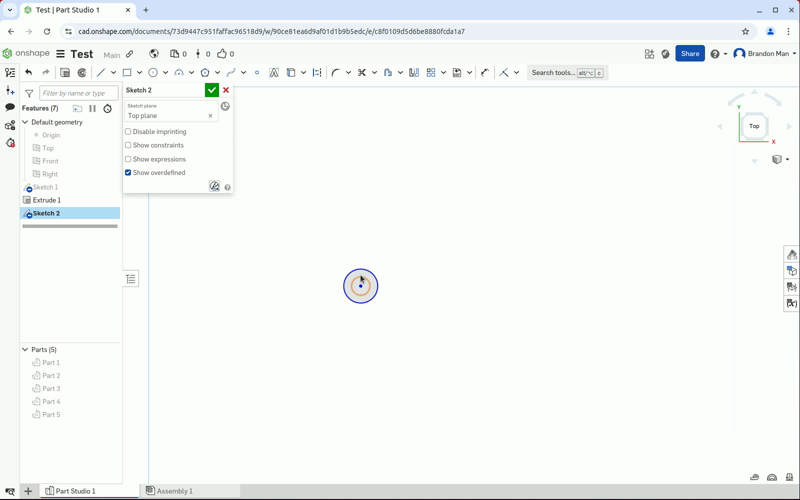
scroll(6)
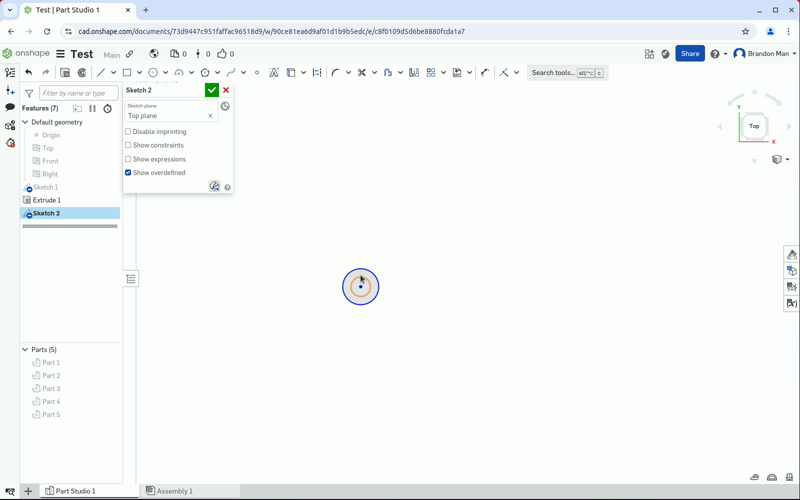
scroll(6)
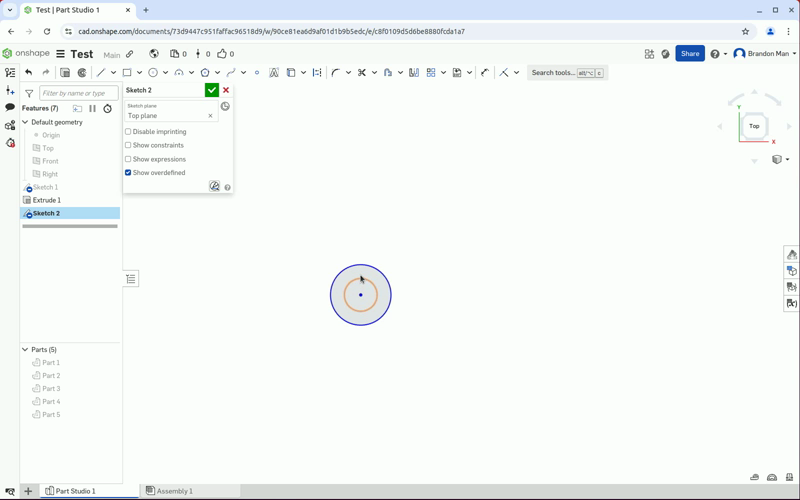
scroll(6)
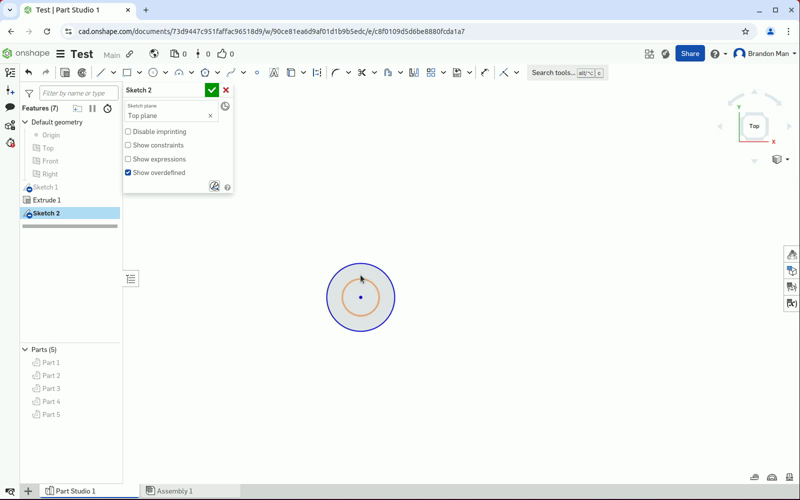
scroll(6)
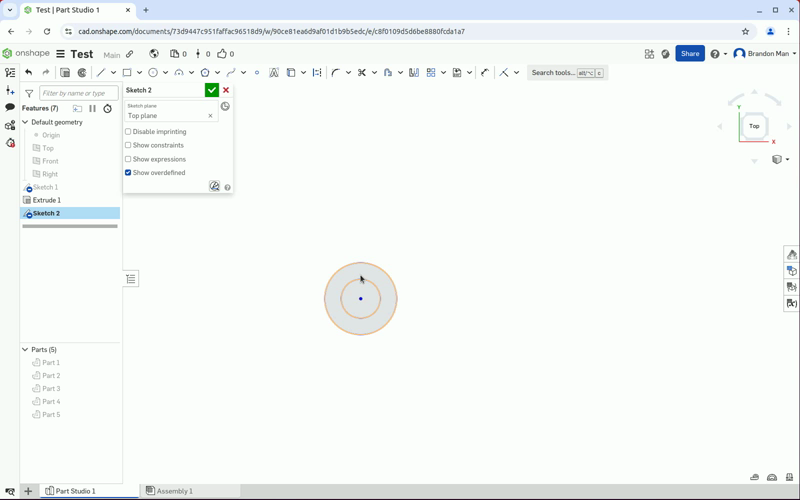
scroll(6)
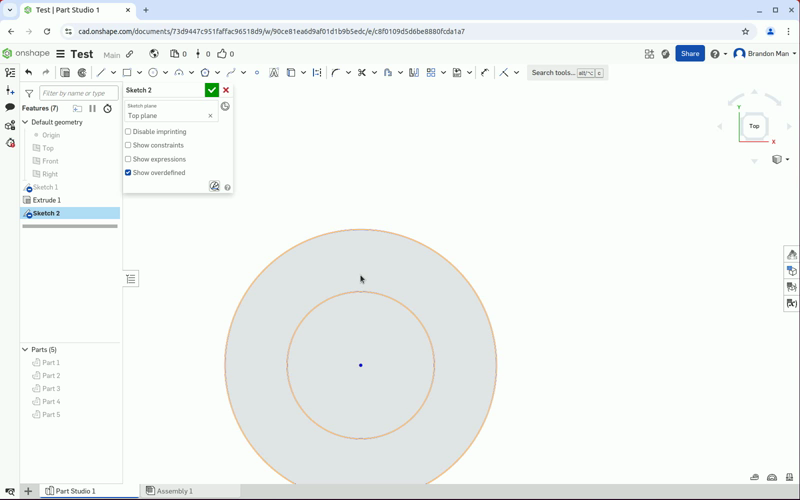
click(360, 274)
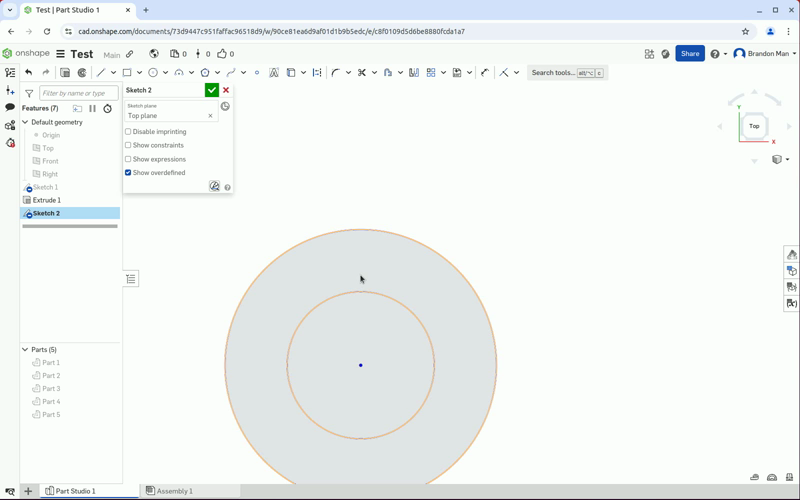
scroll(-6)
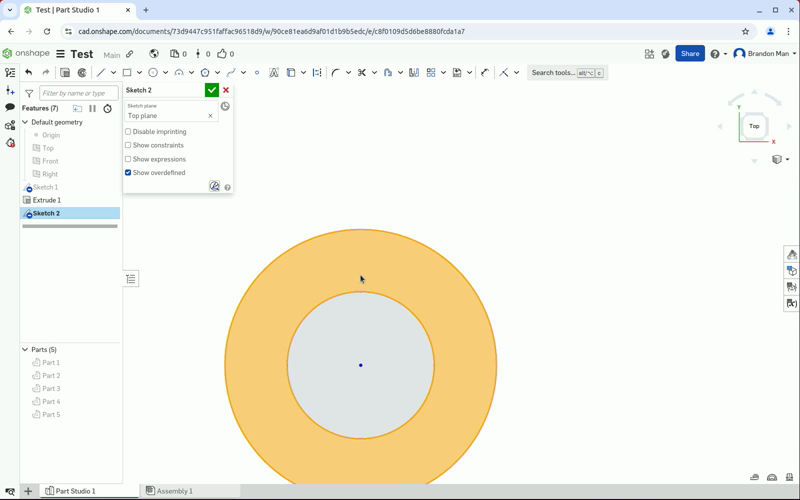
scroll(-6)
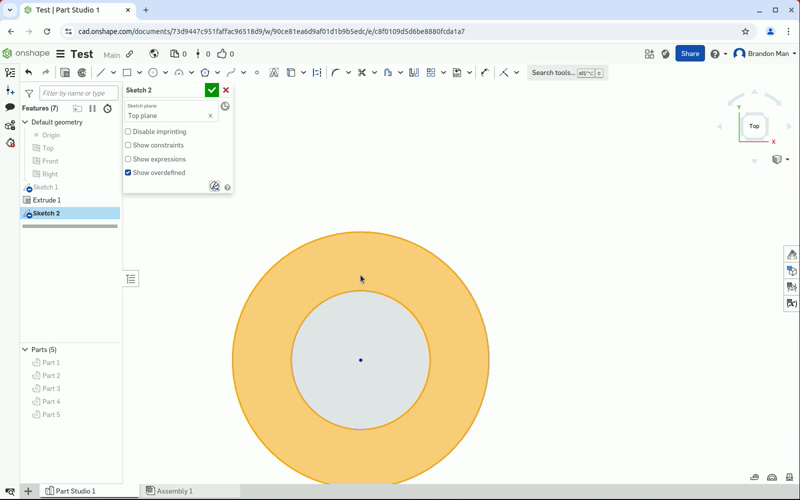
scroll(-6)
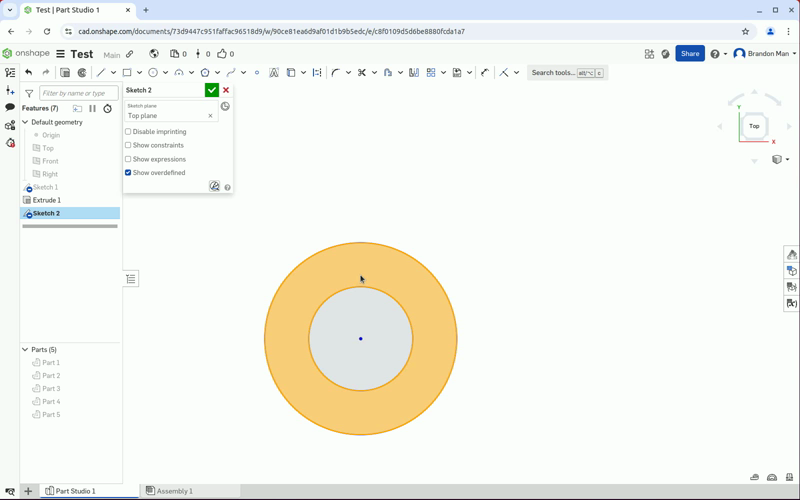
scroll(-6)
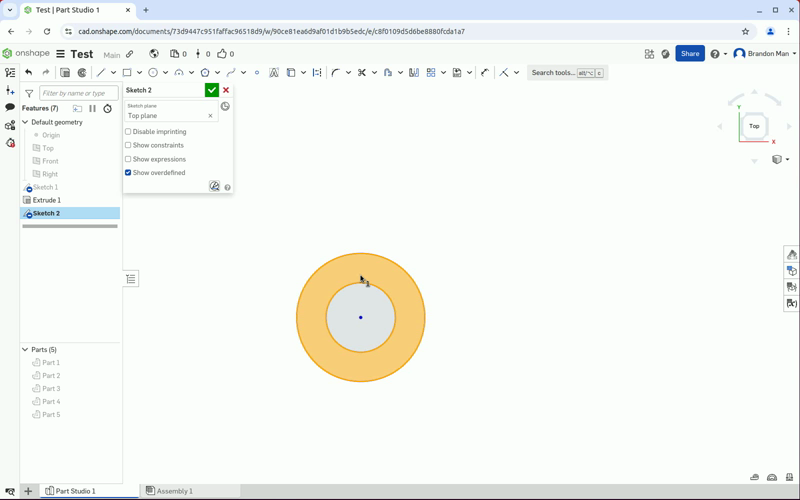
scroll(-6)
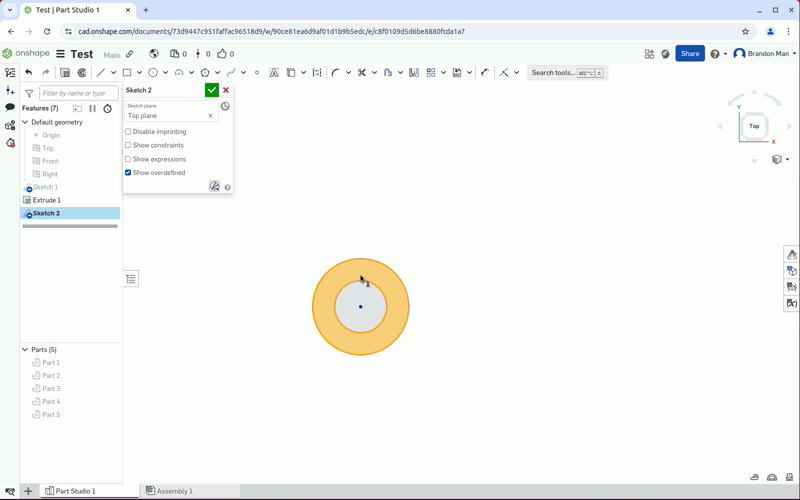
scroll(-6)
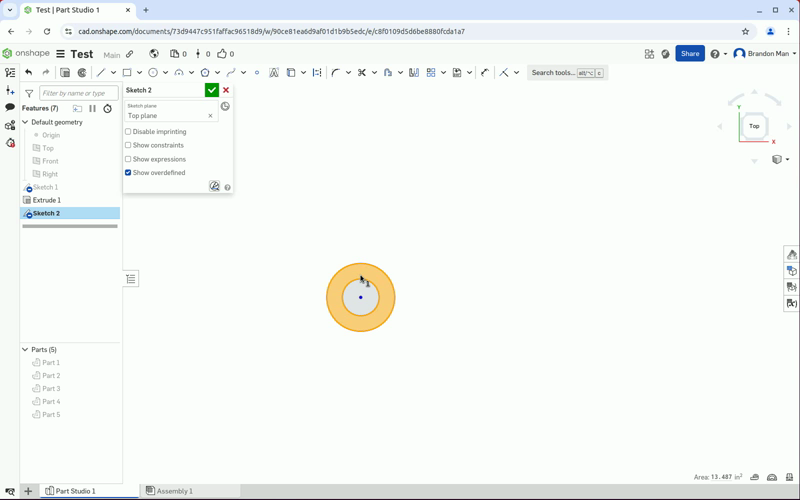
scroll(-6)
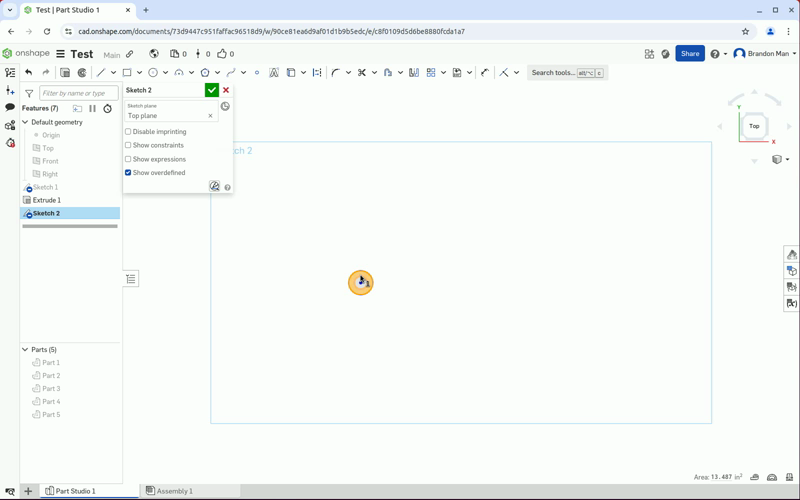
mouse_move(73, 352)
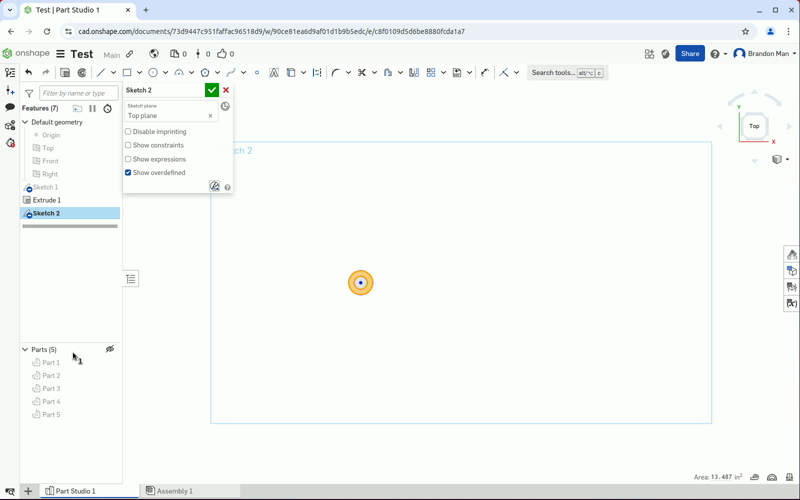
key(shift+y)
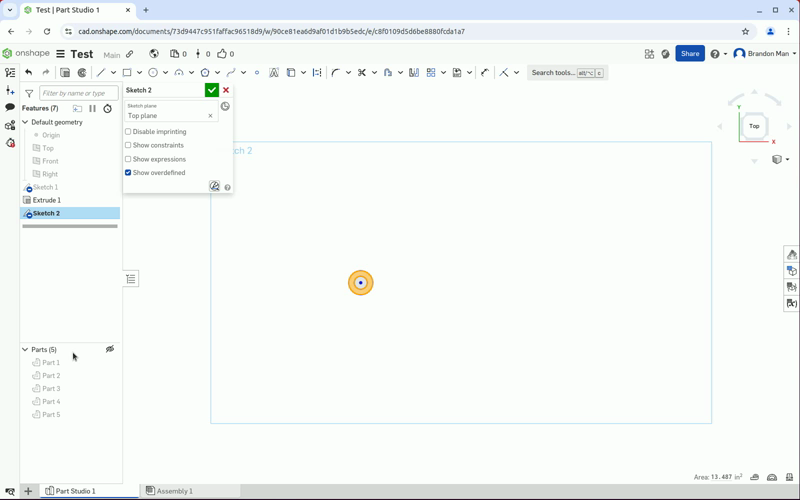
key(shift+e)
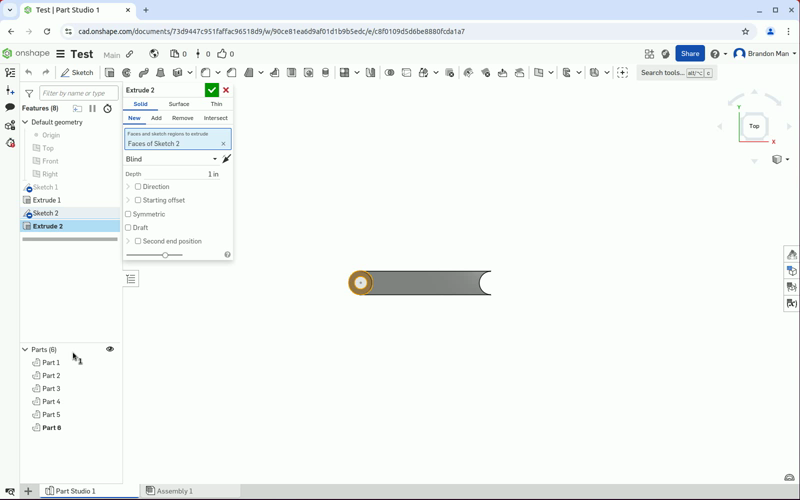
mouse_move(143, 106)
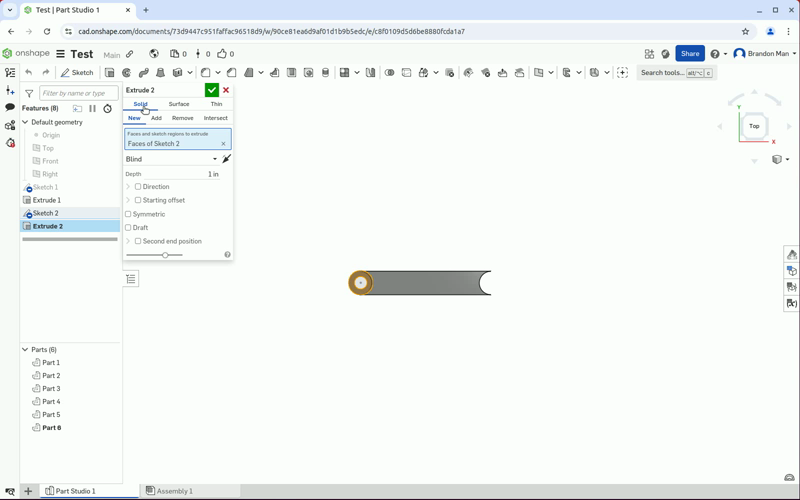
click(143, 106)
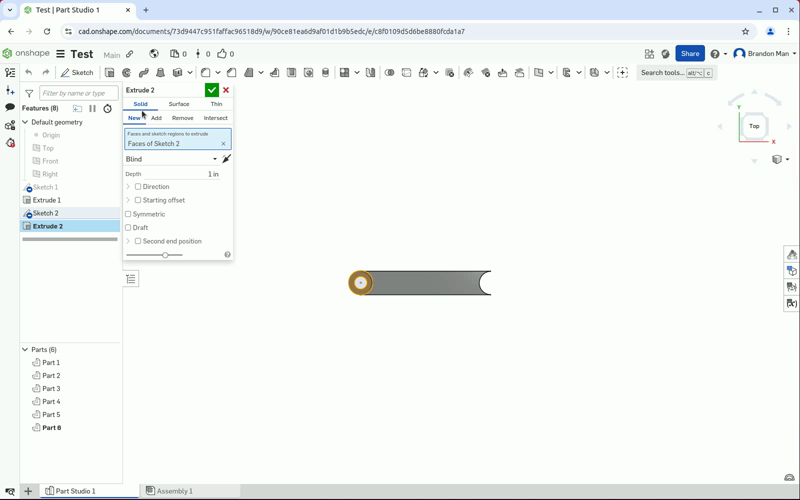
mouse_move(137, 120)
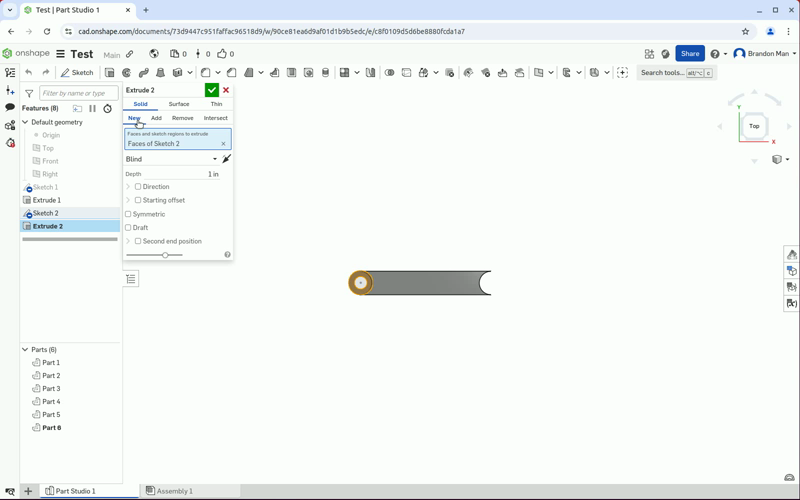
click(137, 120)
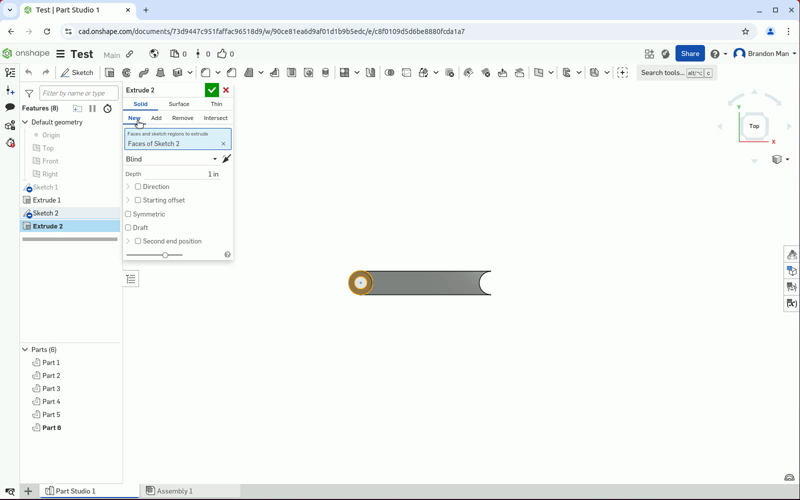
key(tab, 4)
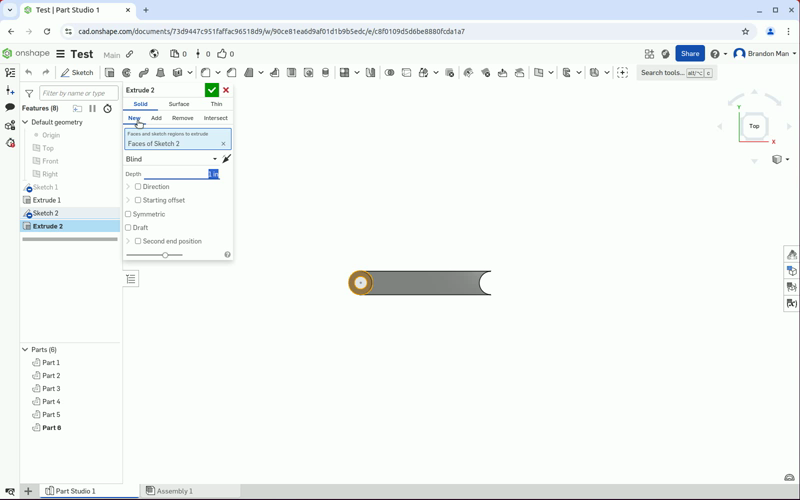
text(2.166)
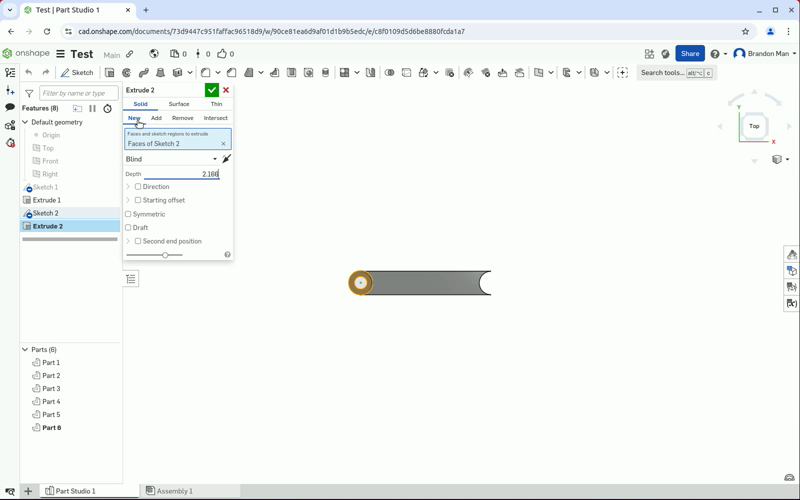
key(enter)
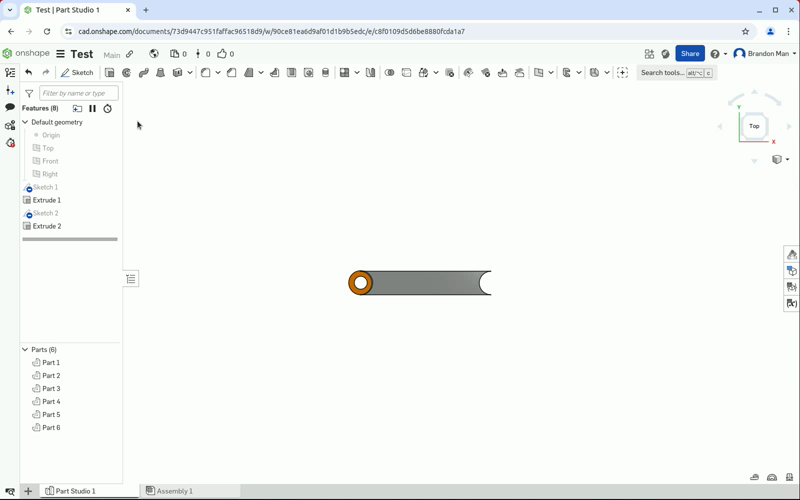
key(shift+h)
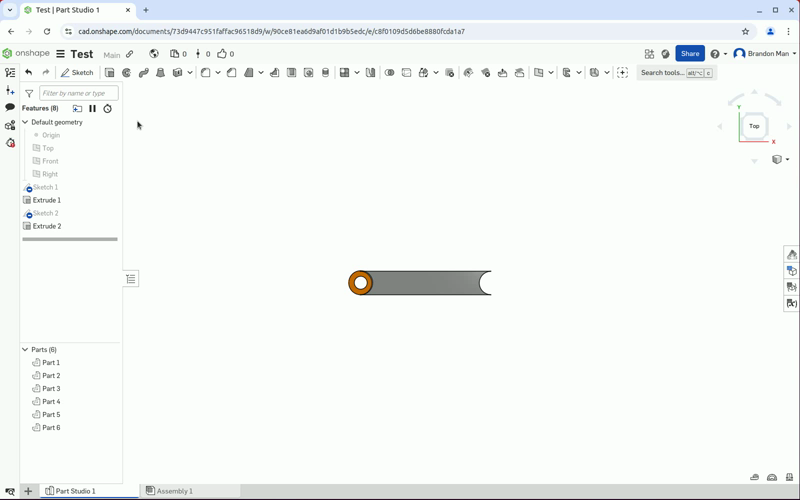
key(shift+h)
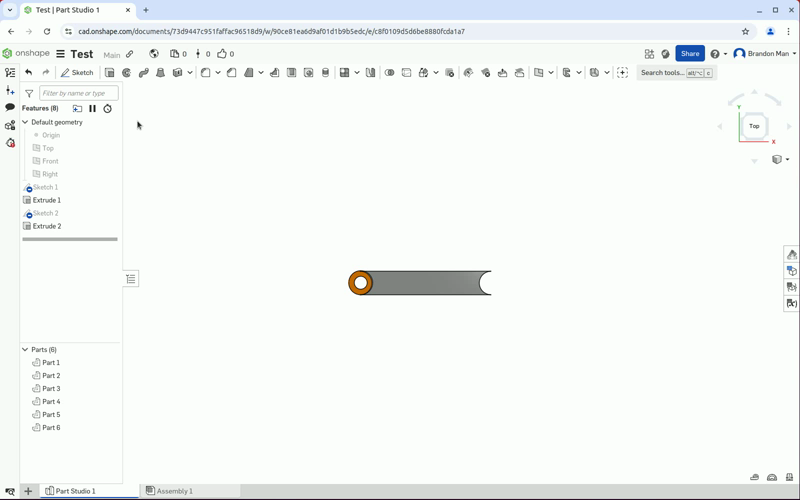
mouse_move(73, 189)
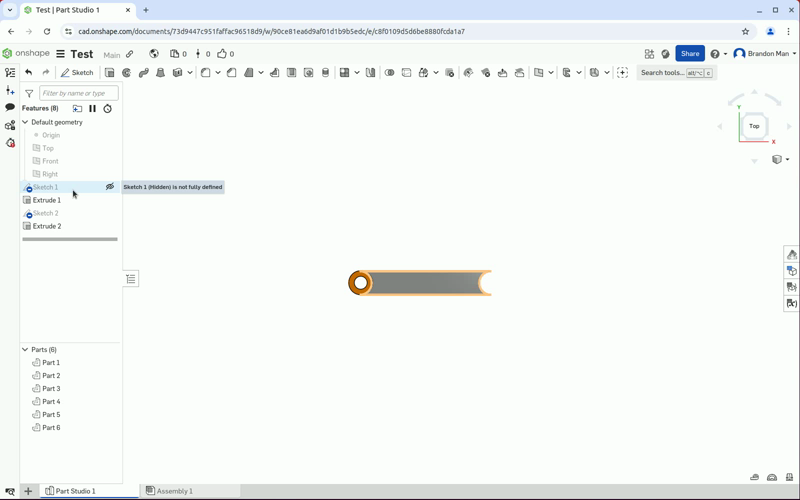
click(73, 189)
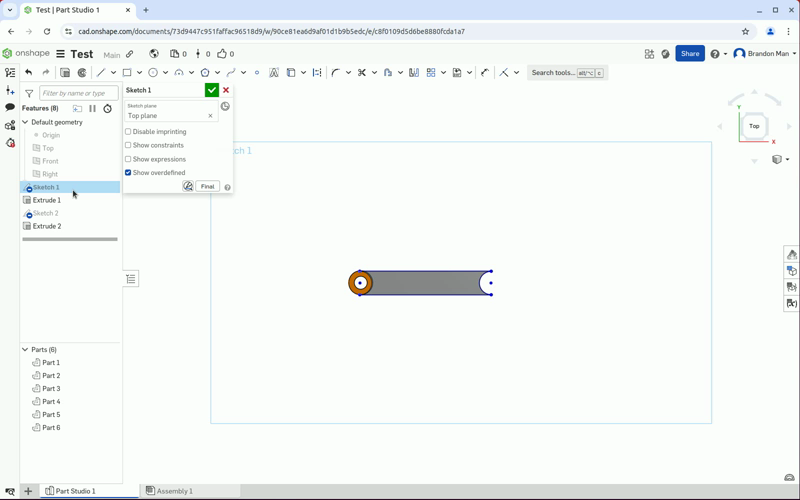
mouse_move(229, 92)
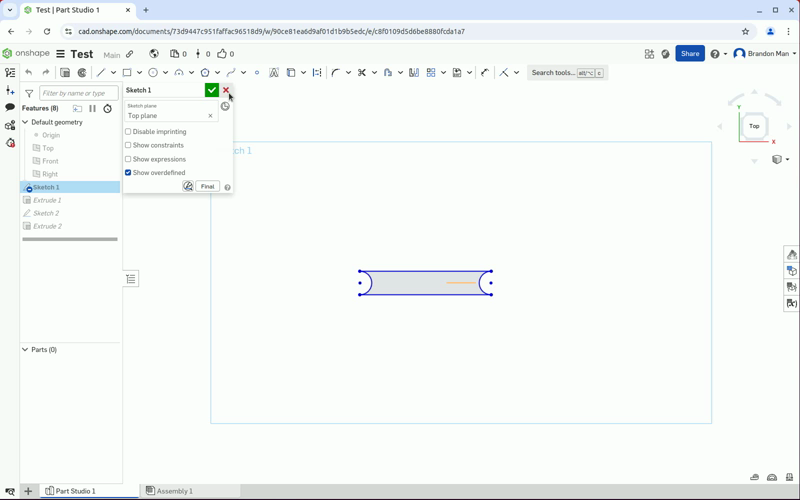
click(229, 92)
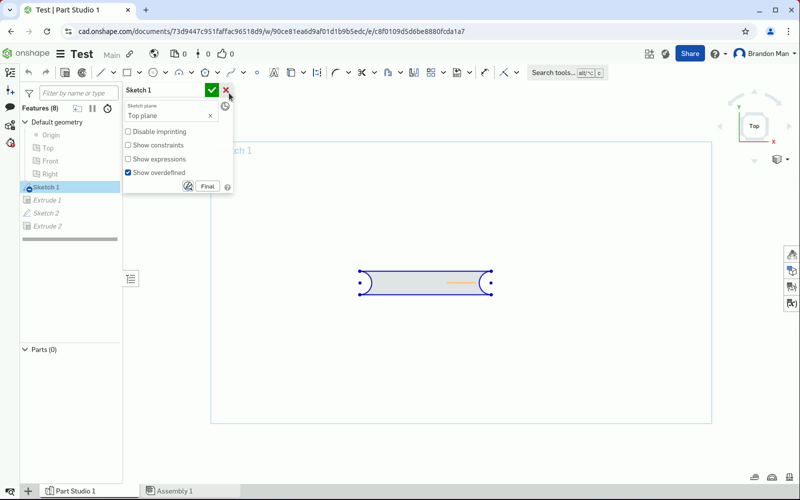
key(shift+s)
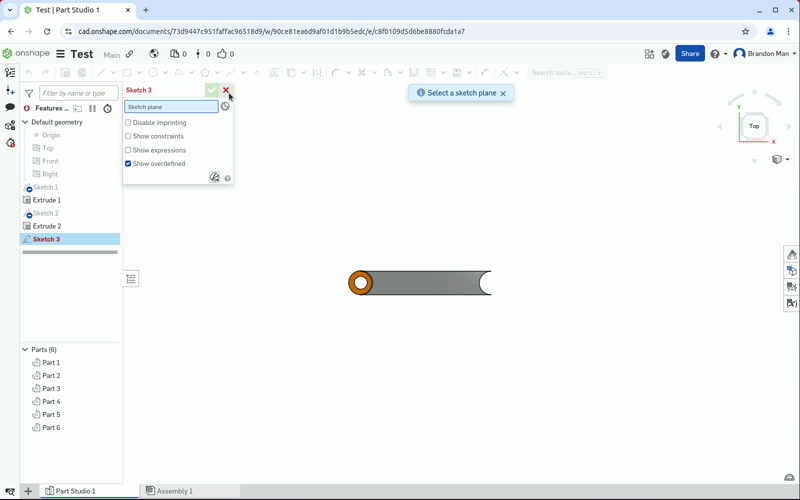
mouse_move(73, 150)
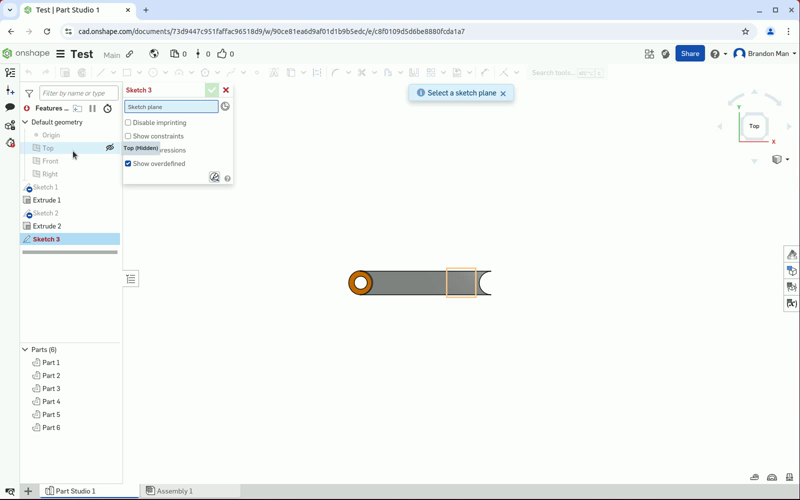
click(73, 150)
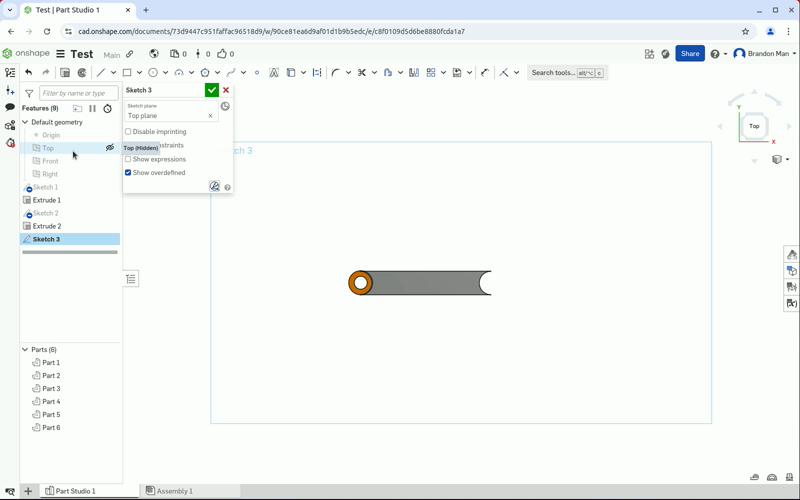
mouse_move(73, 352)
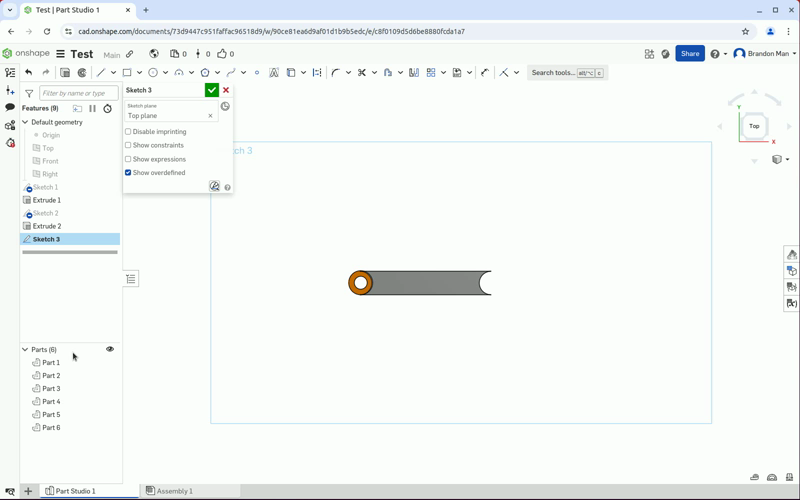
key(y)
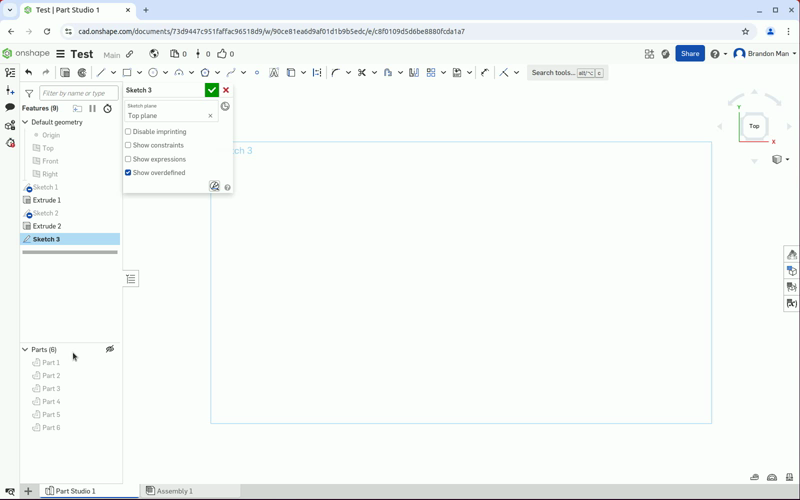
key(c)
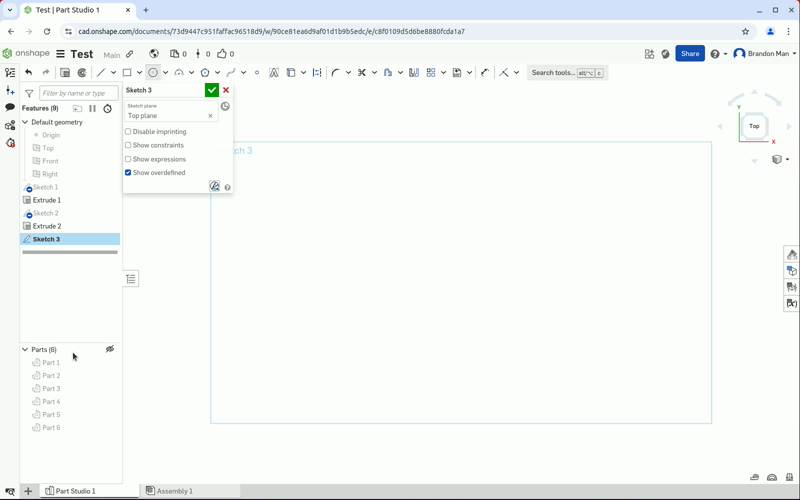
key_down(shift)
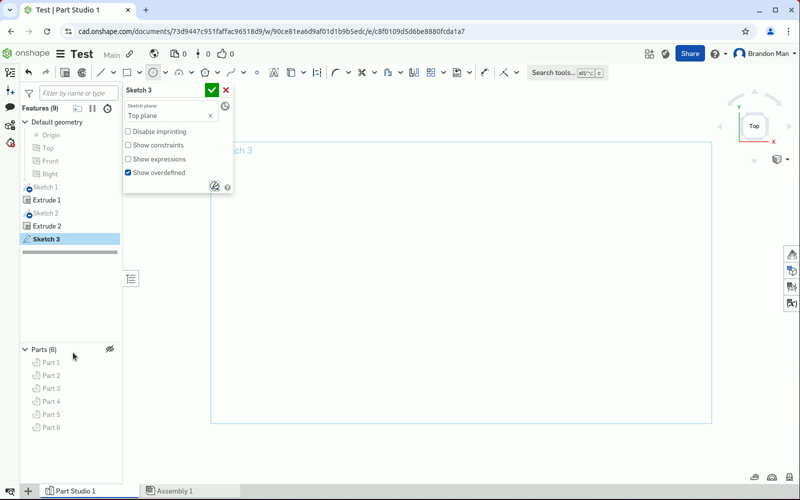
mouse_move(492, 282)
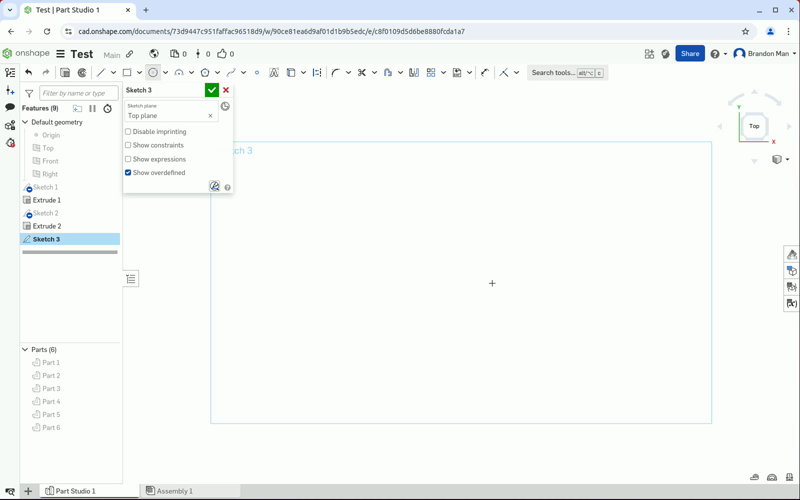
click(492, 282)
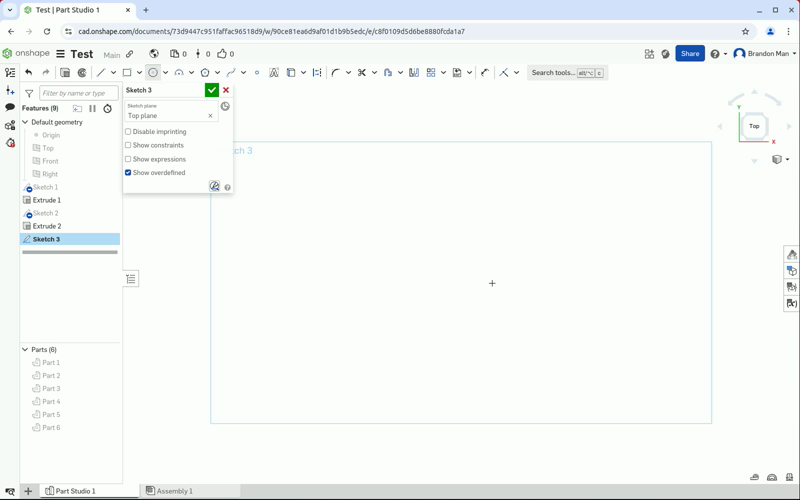
key_up(shift)
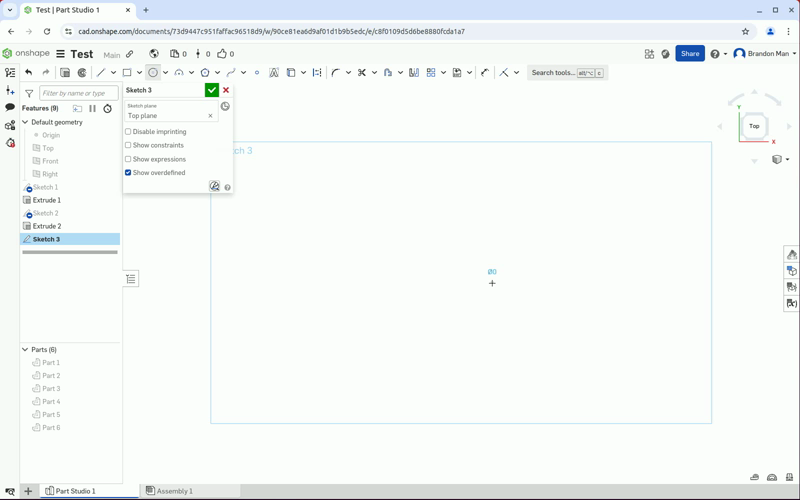
mouse_move(504, 282)
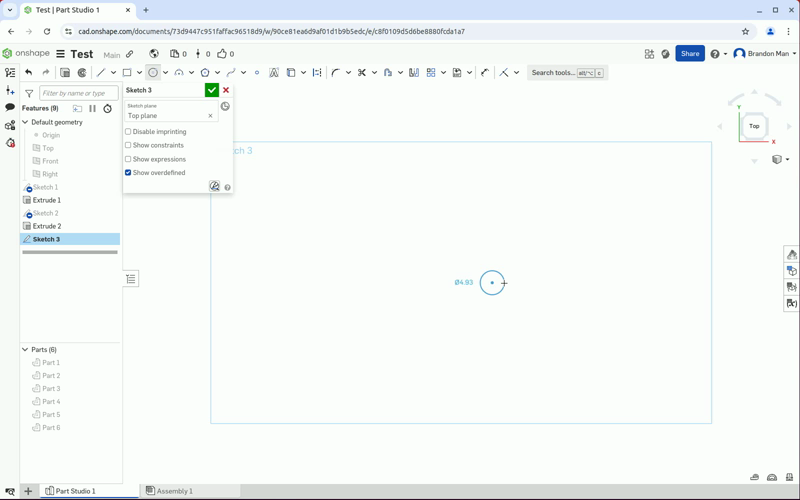
click(504, 282)
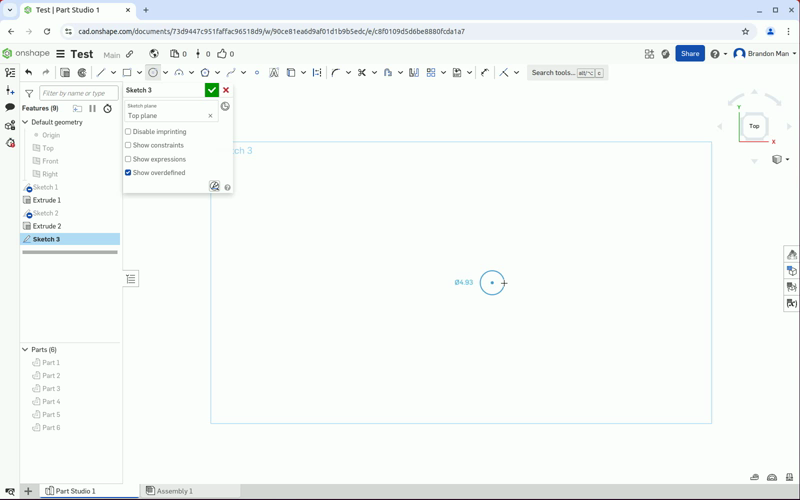
key(esc)
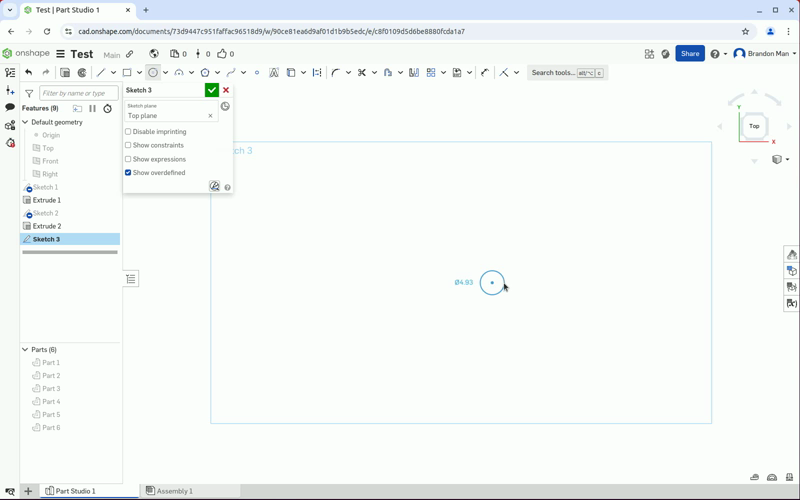
key(c)
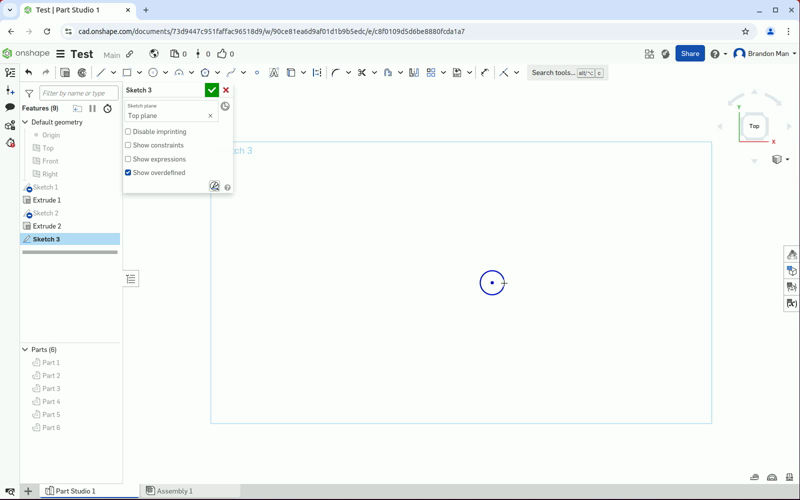
key_down(shift)
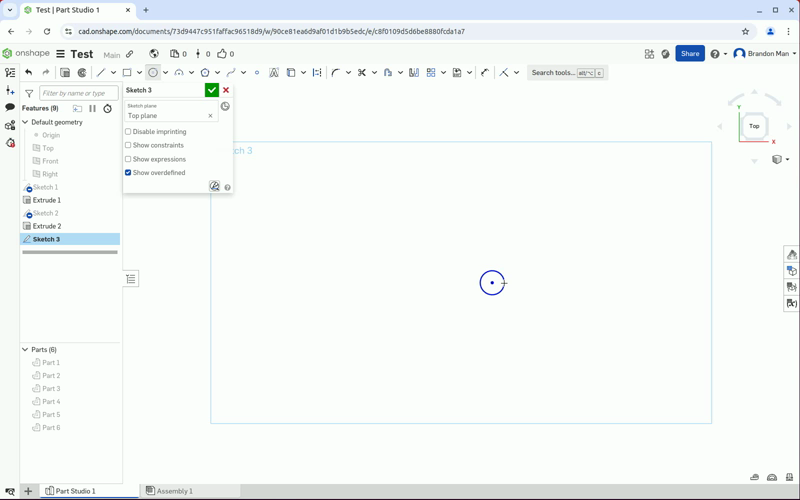
mouse_move(492, 282)
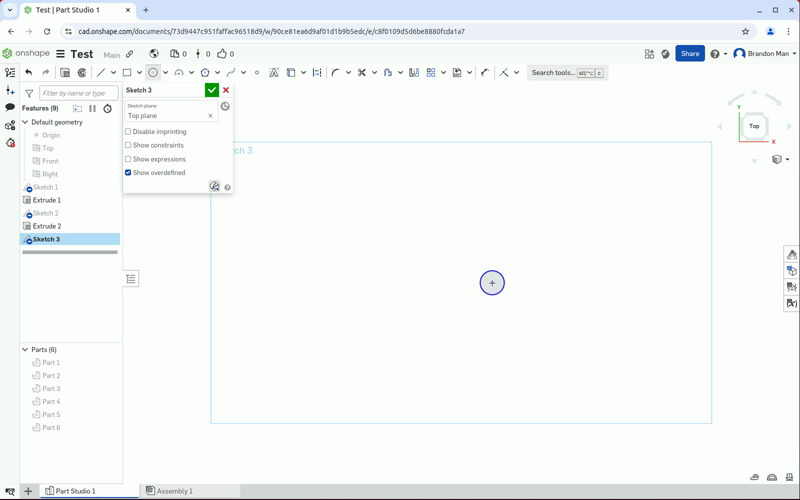
click(492, 282)
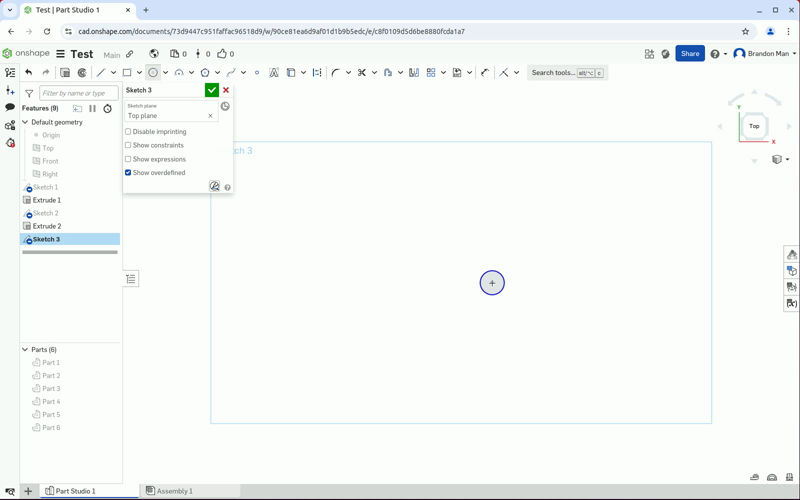
key_up(shift)
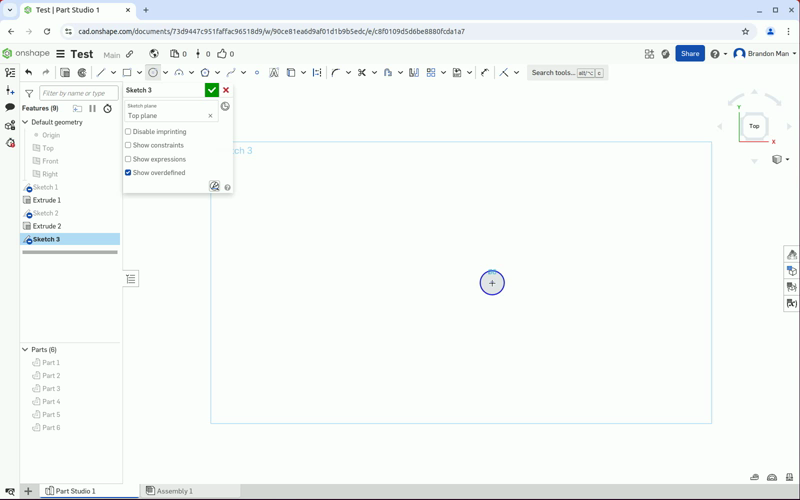
mouse_move(498, 282)
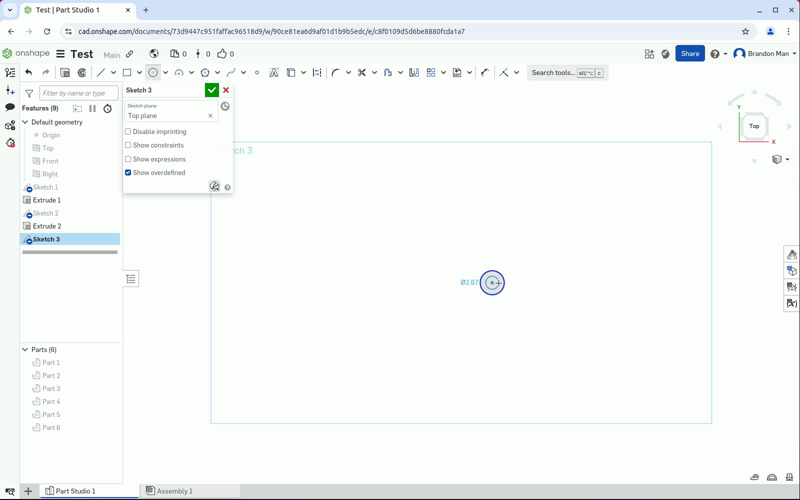
click(498, 282)
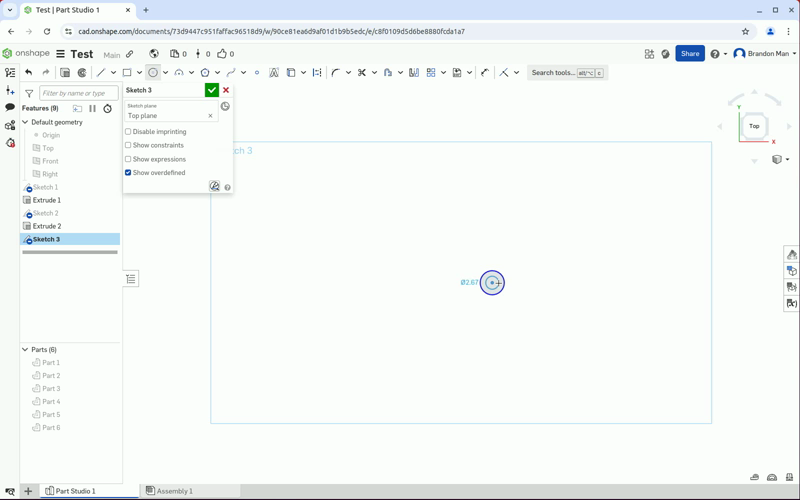
key(esc)
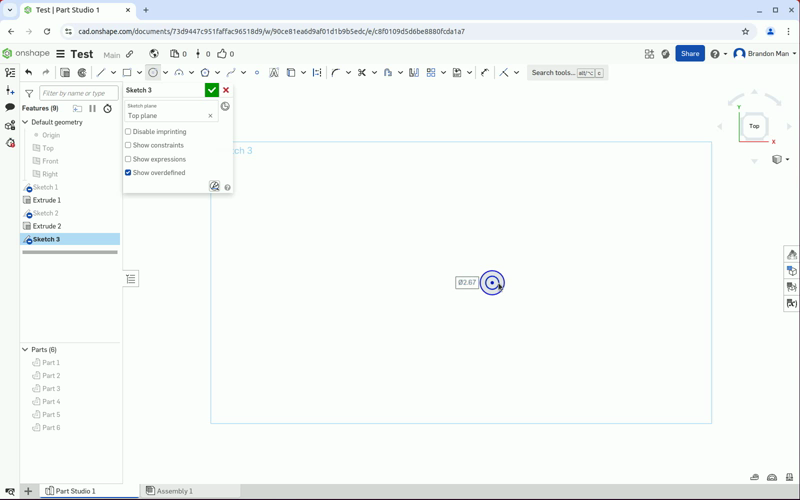
mouse_move(481, 277)
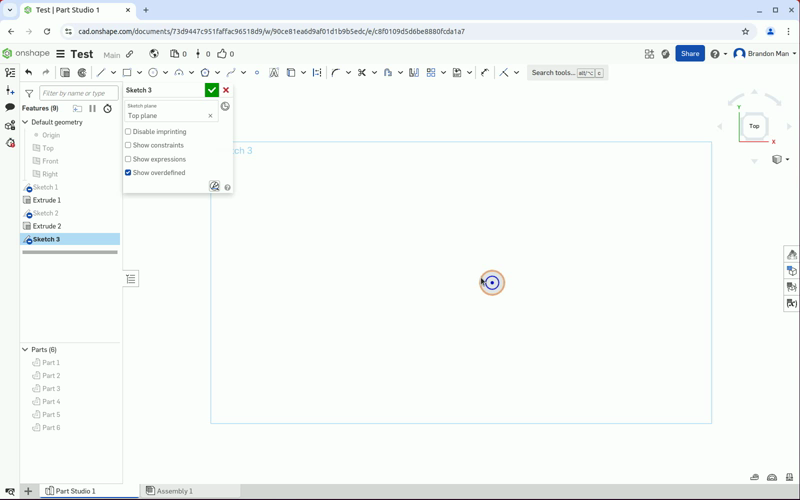
scroll(6)
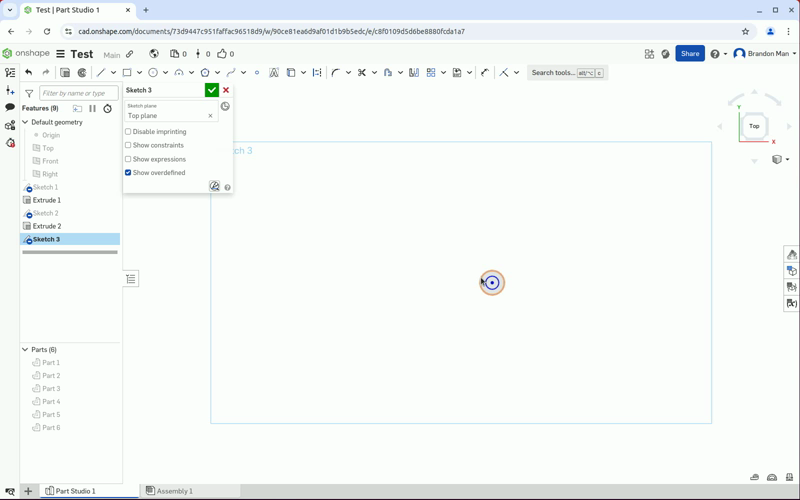
scroll(6)
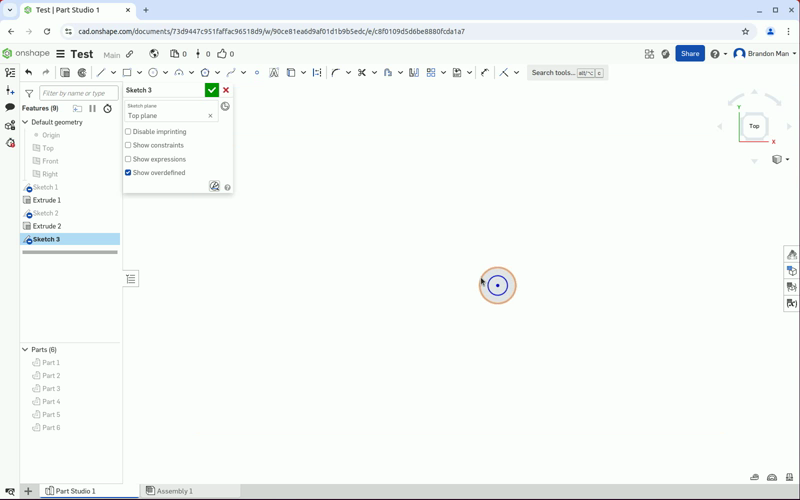
scroll(6)
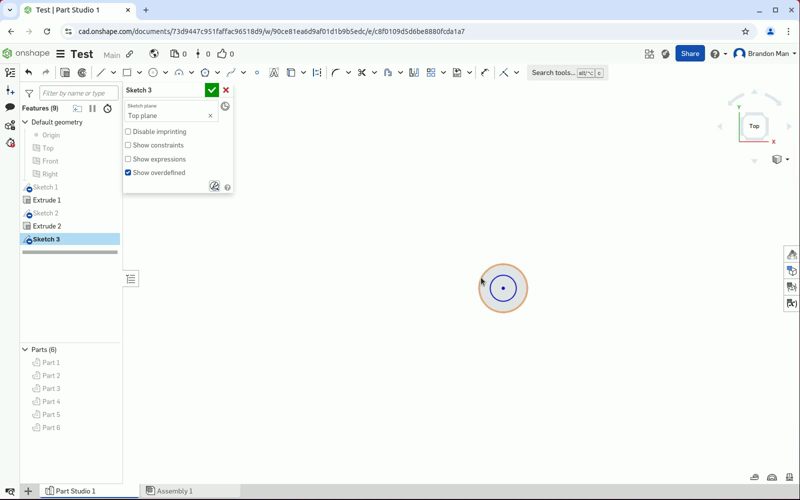
scroll(6)
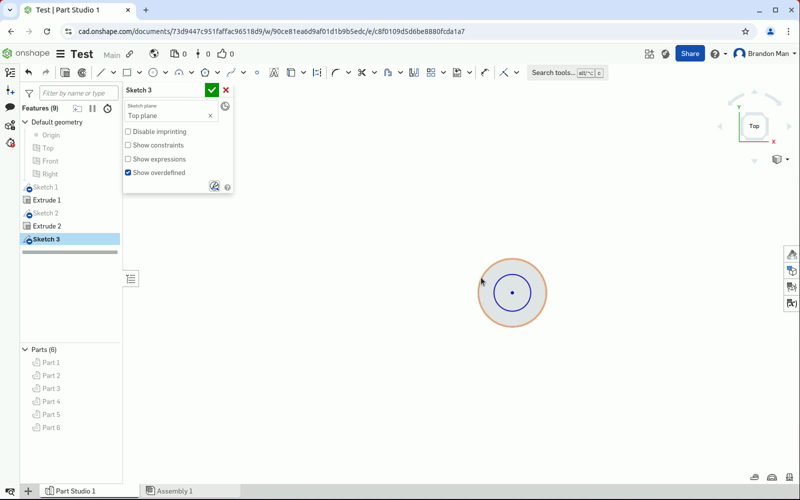
scroll(6)
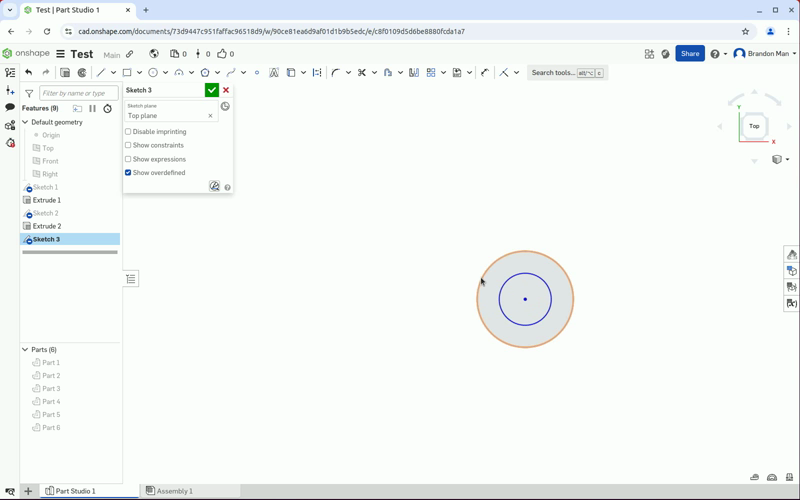
scroll(6)
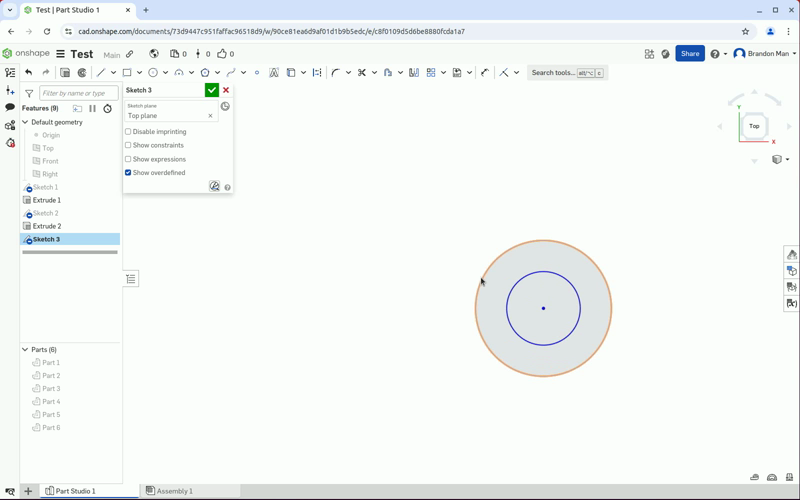
scroll(6)
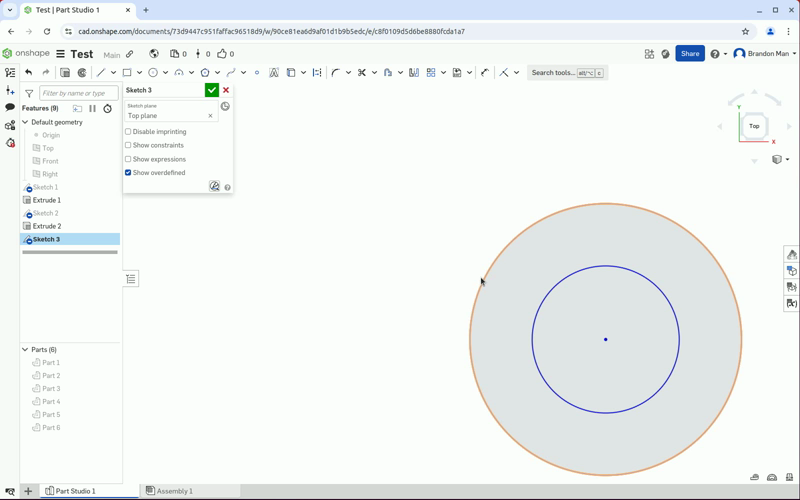
click(481, 277)
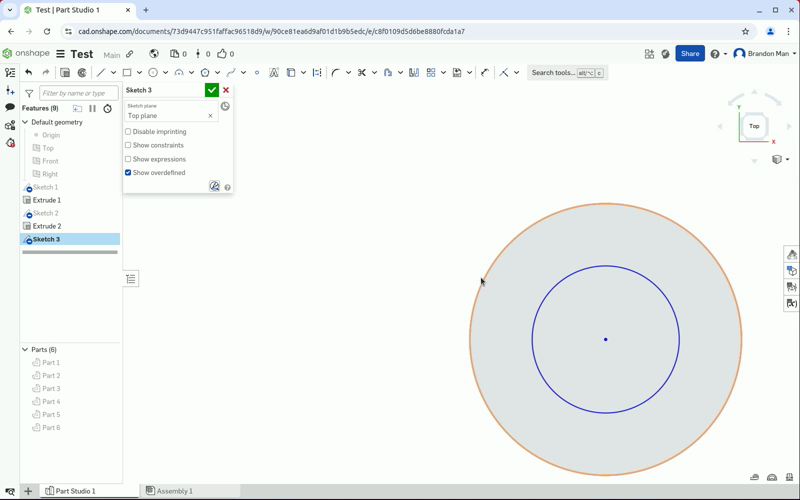
scroll(-6)
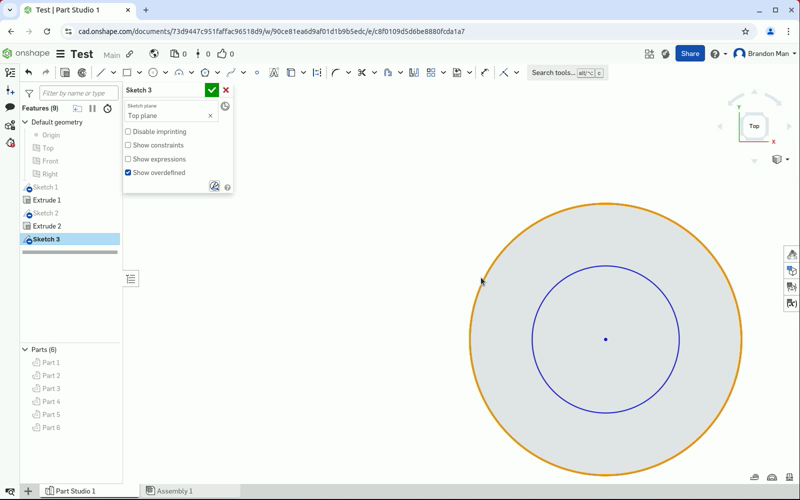
scroll(-6)
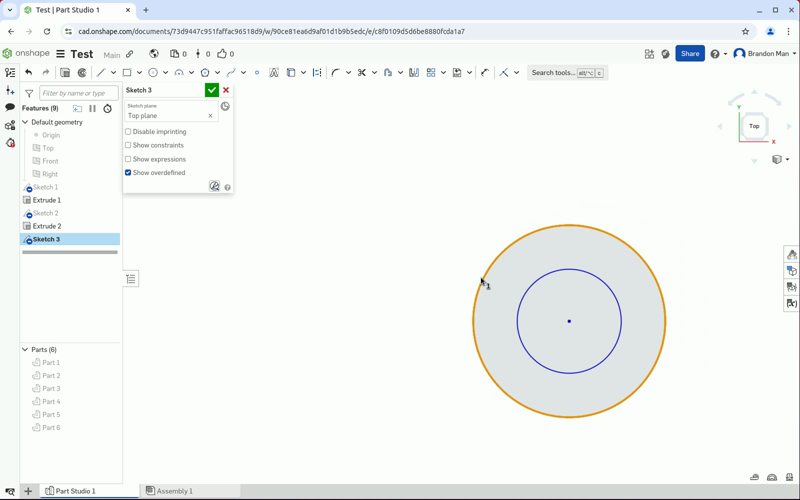
scroll(-6)
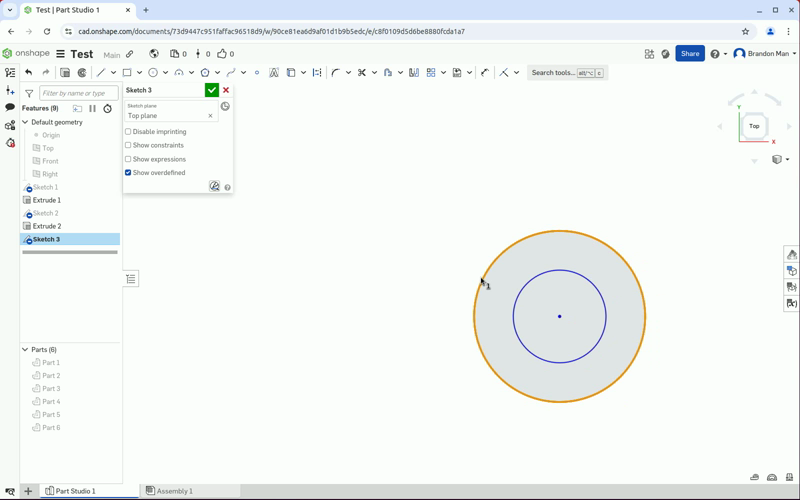
scroll(-6)
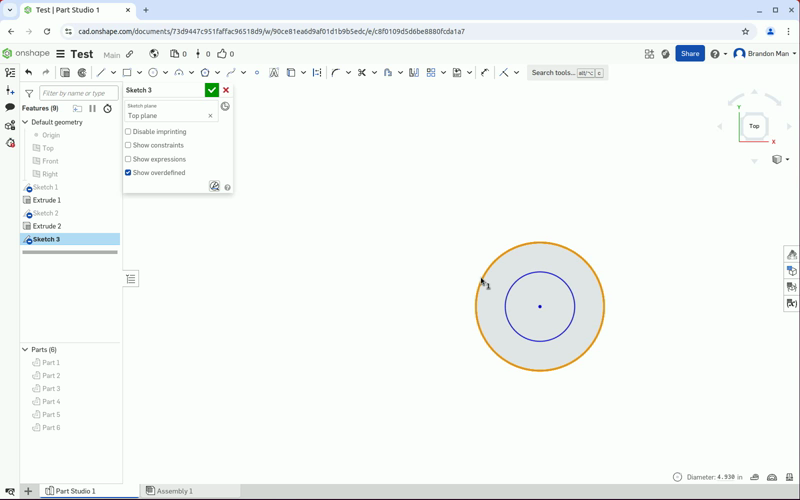
scroll(-6)
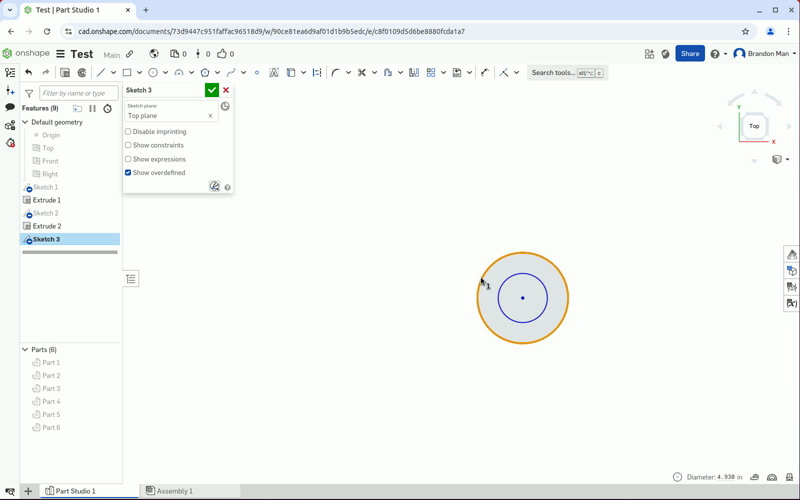
scroll(-6)
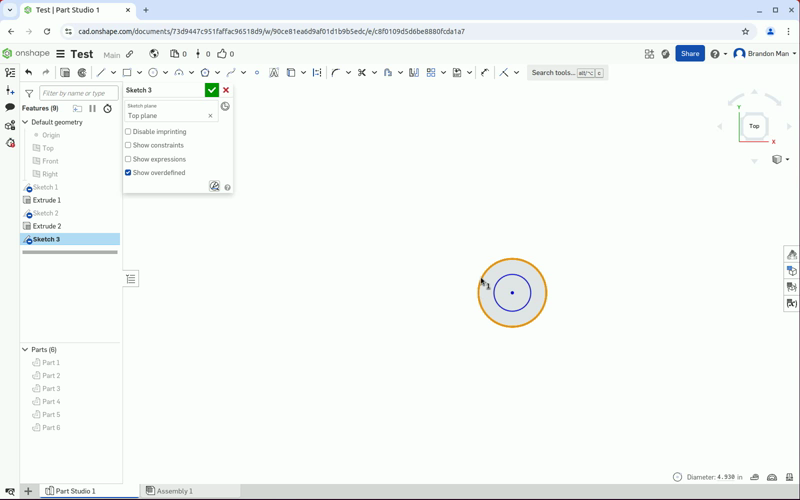
scroll(-6)
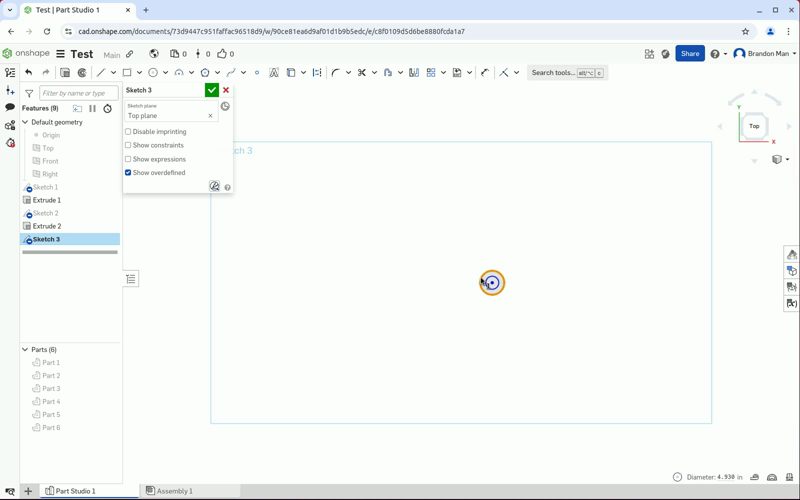
mouse_move(73, 352)
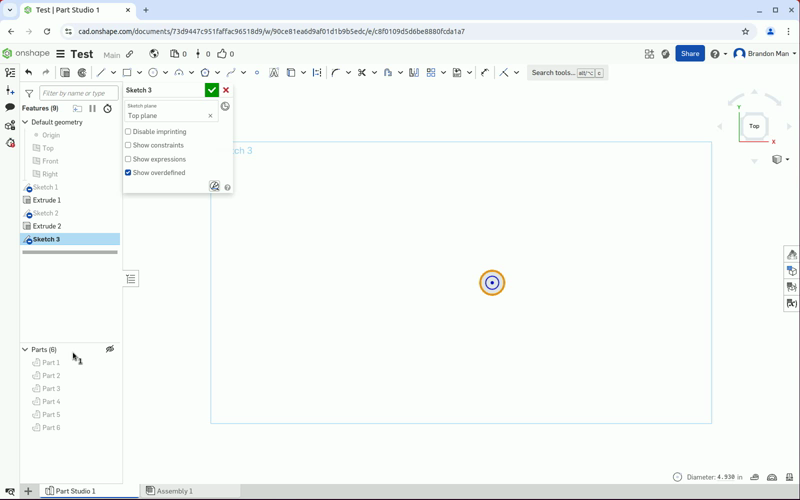
key(shift+y)
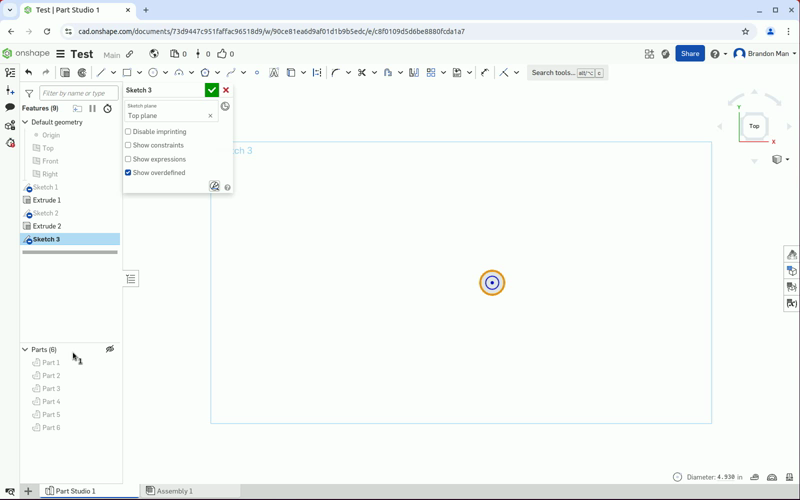
key(shift+e)
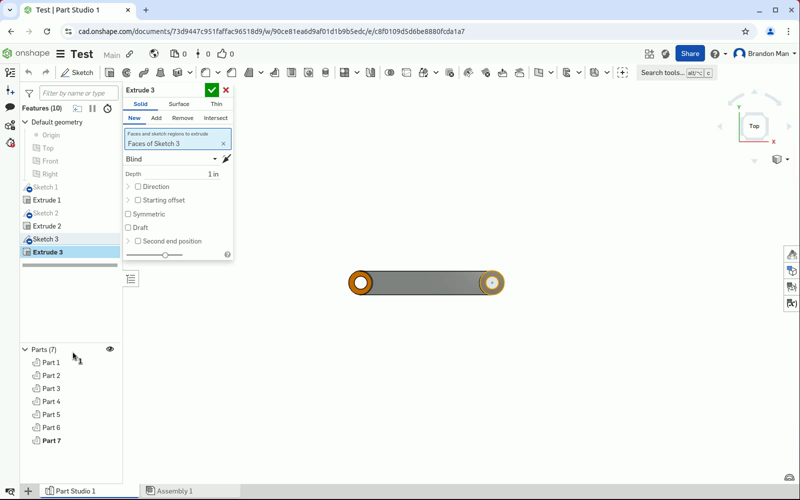
mouse_move(143, 106)
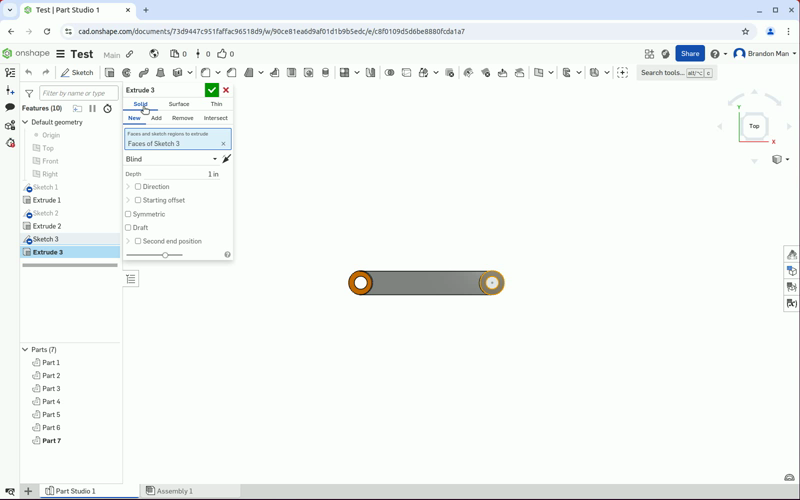
click(143, 106)
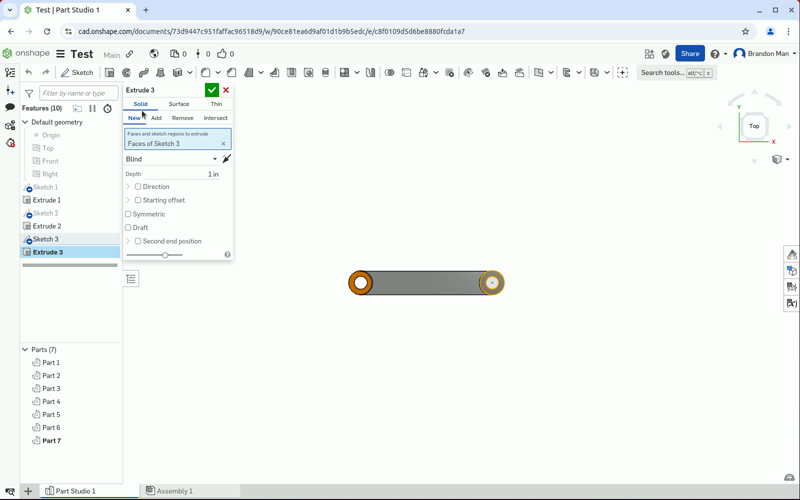
mouse_move(137, 120)
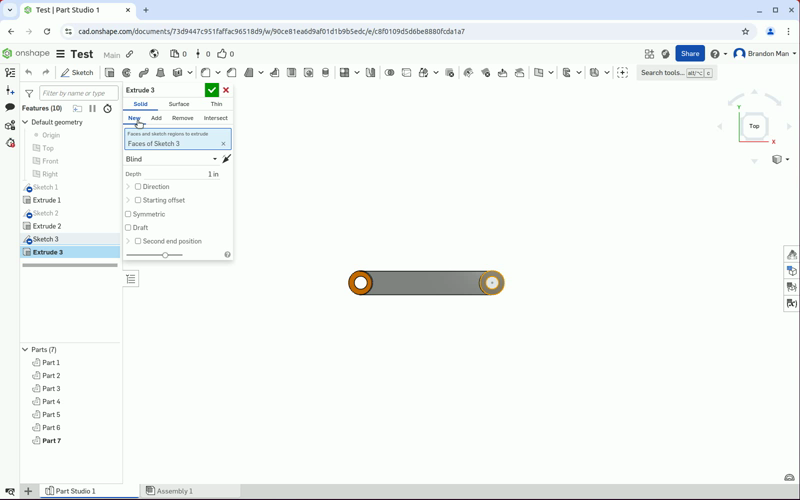
click(137, 120)
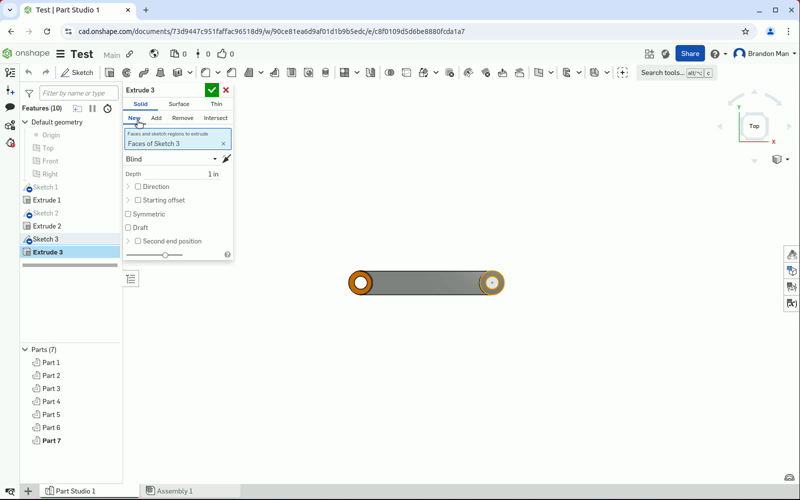
key(tab, 4)
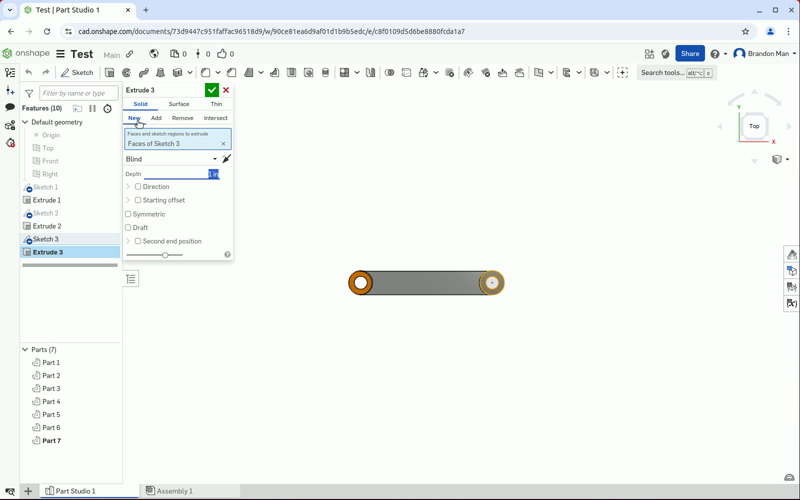
text(2.166)
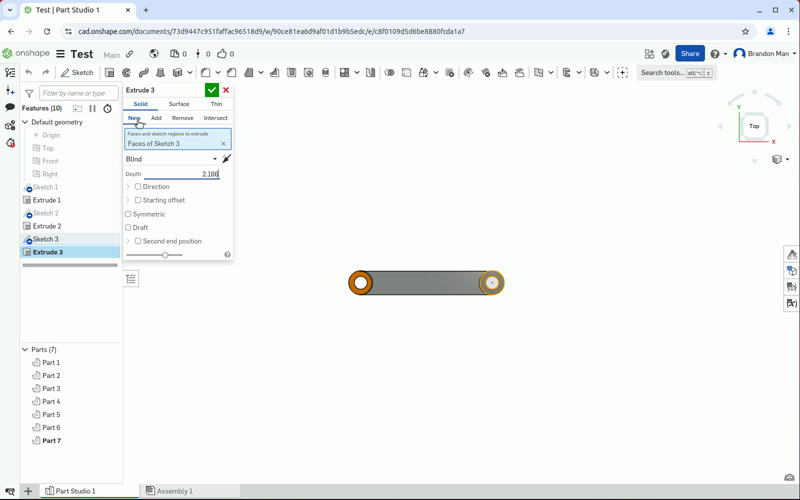
key(enter)
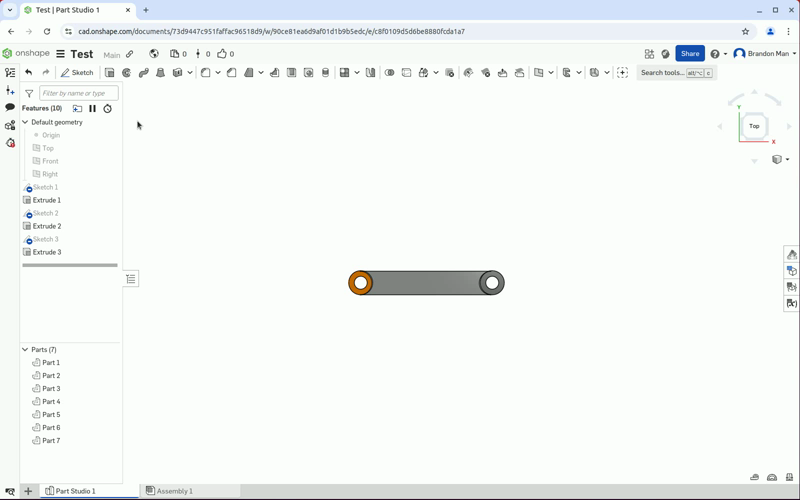
key(shift+h)
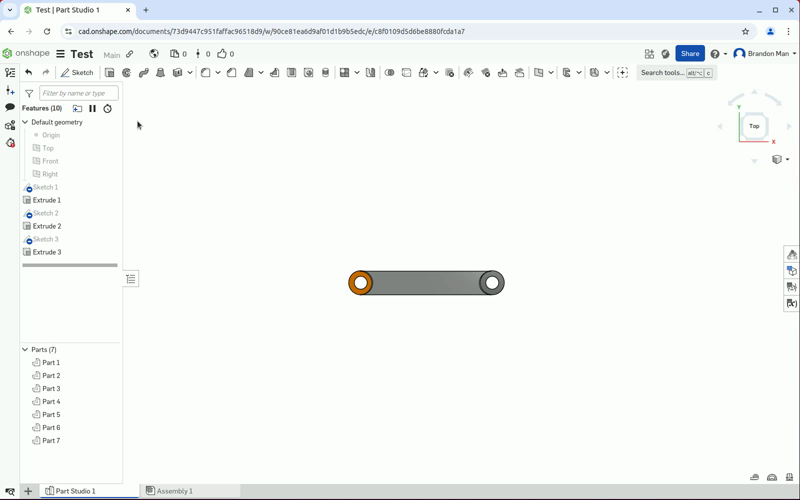
key(shift+h)
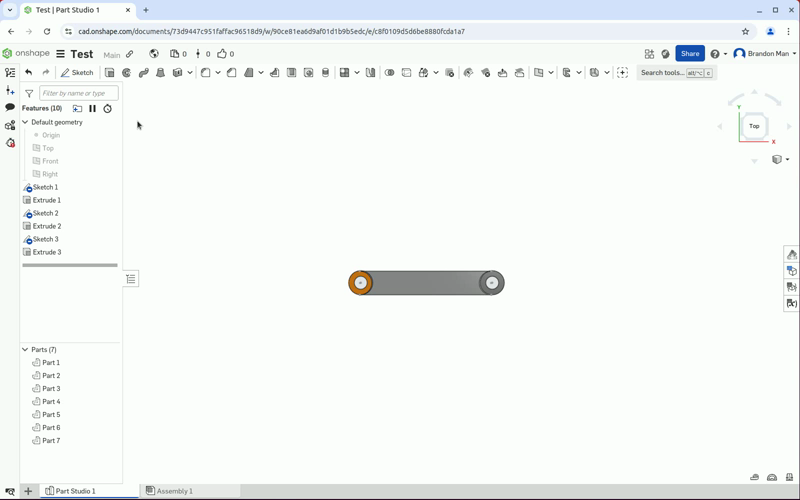
key(shift+7)
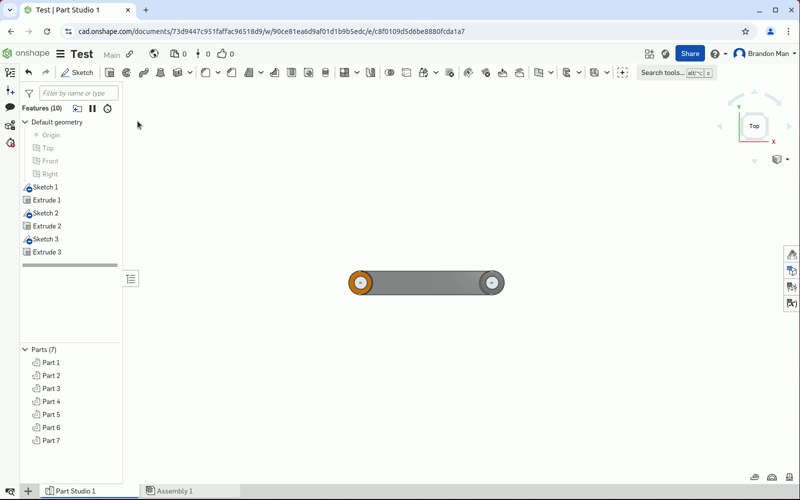
key(up, 3)
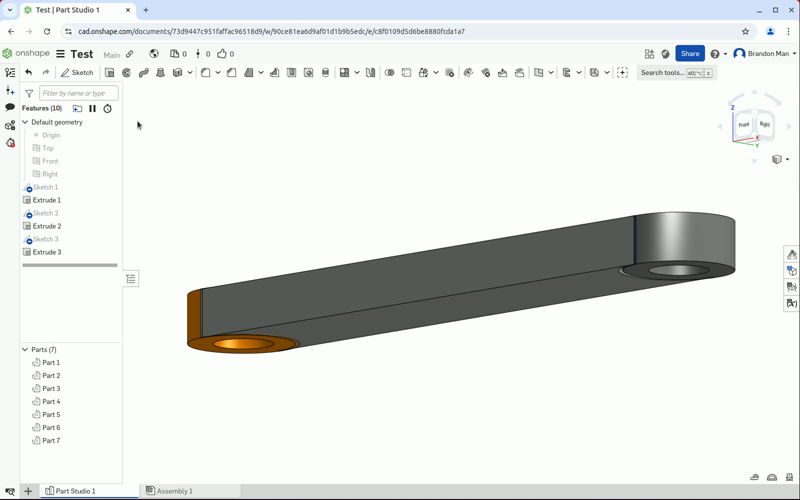
key(left, 3)
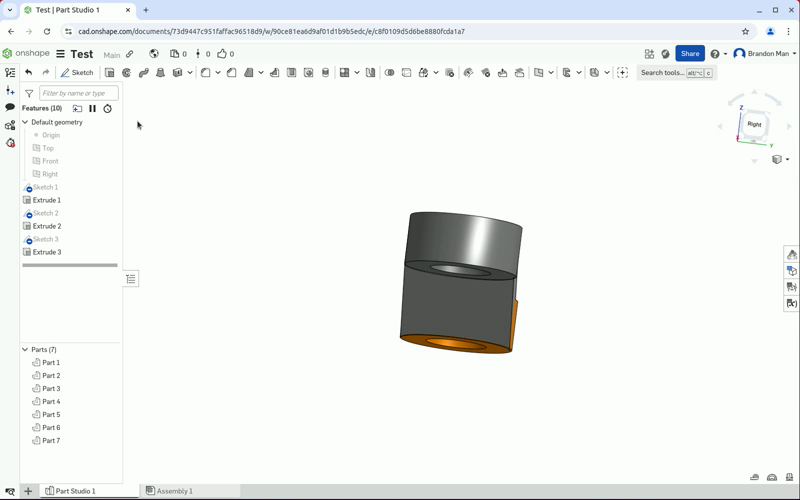
key(right, 3)
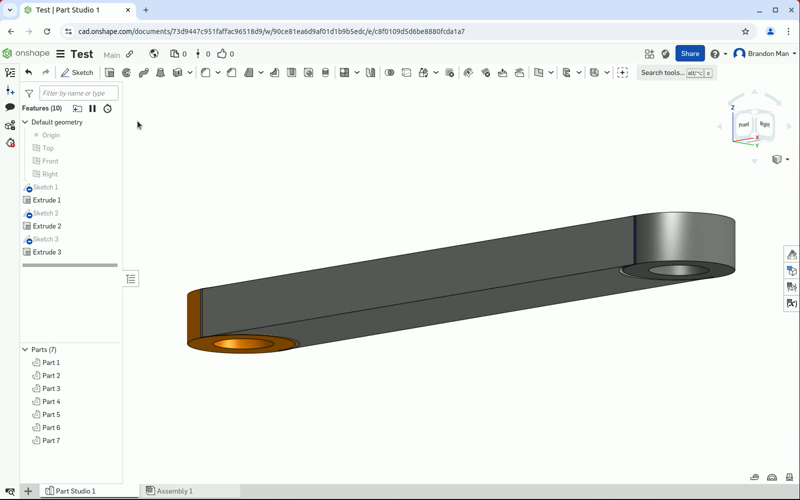
key(down, 3)
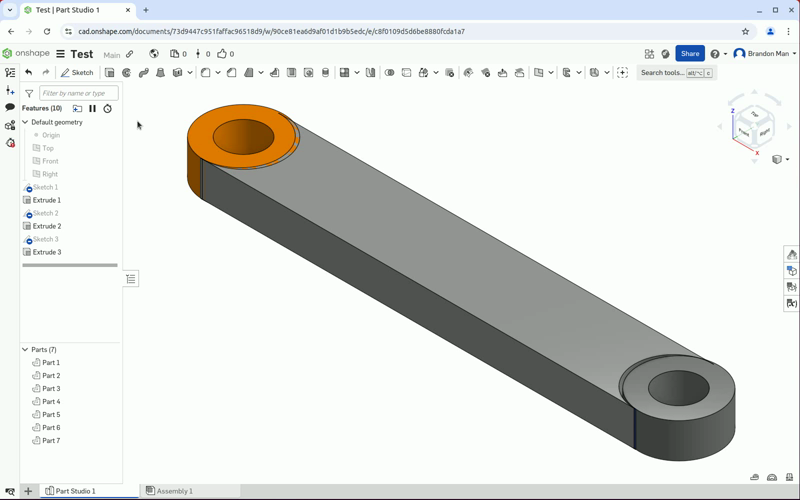
mouse_move(73, 189)
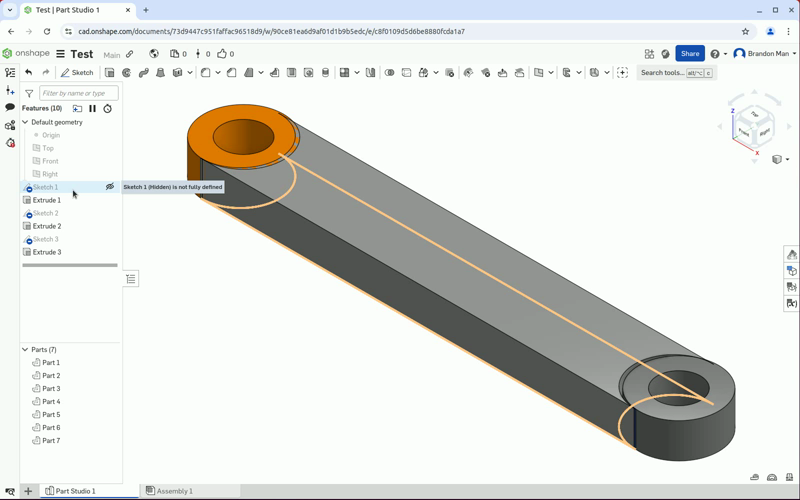
click(73, 189)